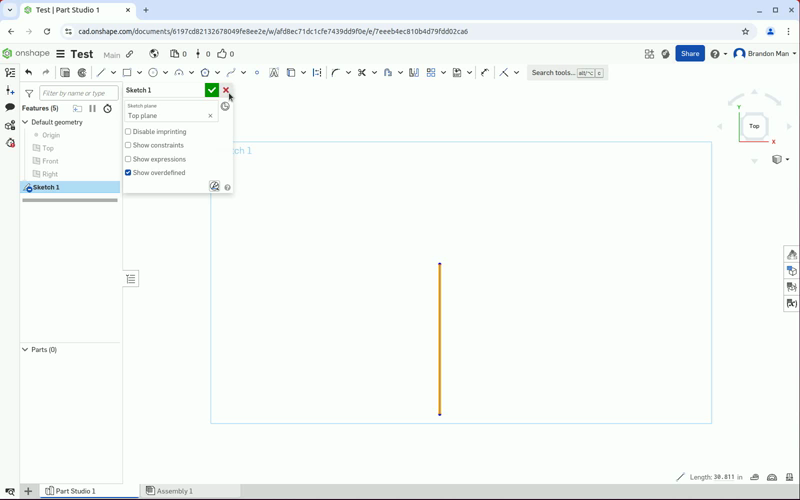
key(shift+h)
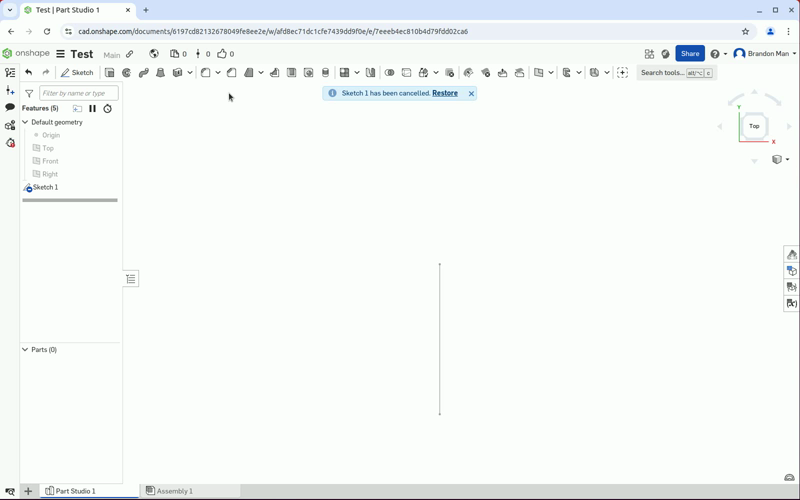
key(shift+s)
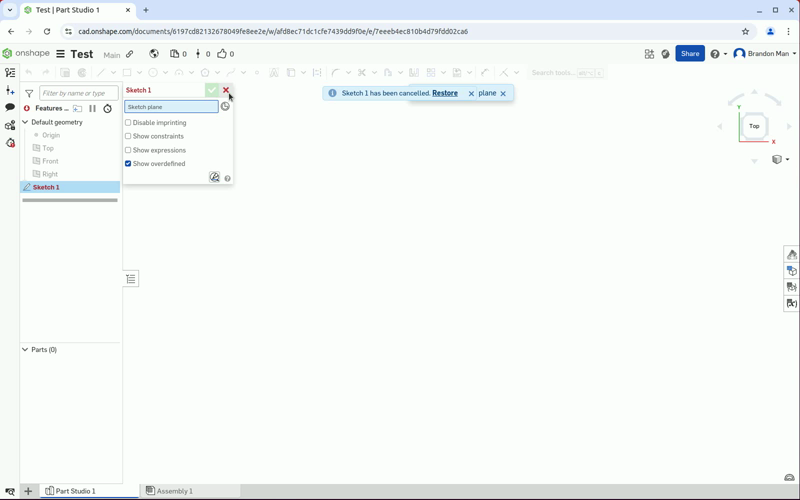
mouse_move(73, 150)
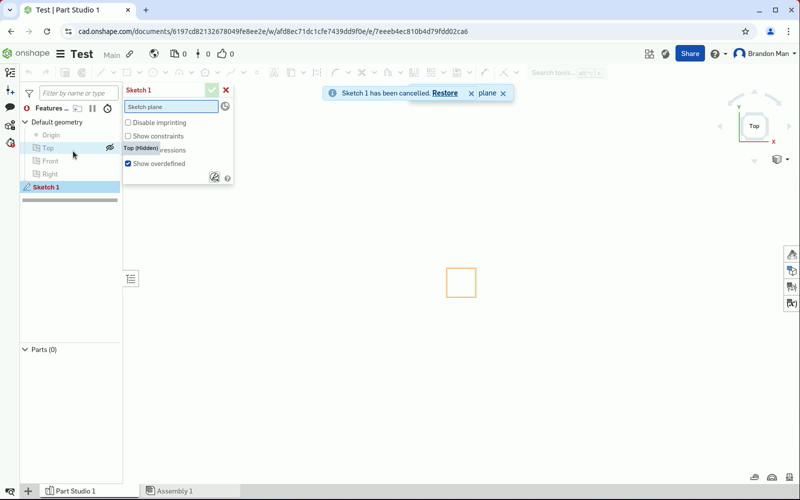
click(73, 150)
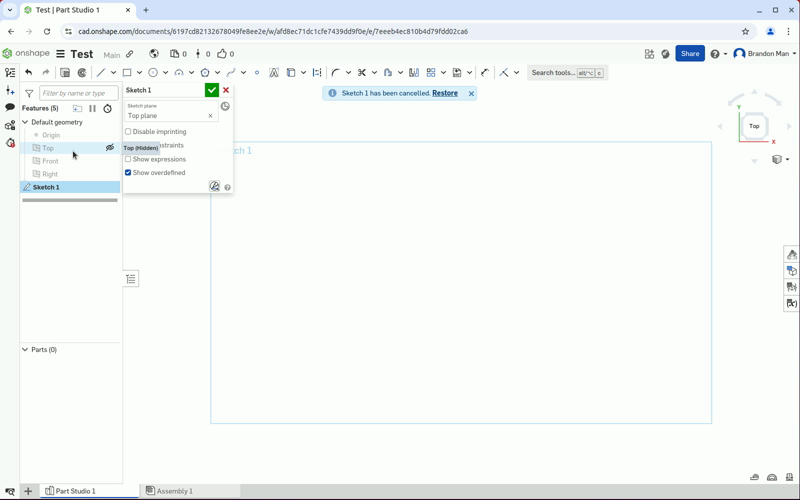
mouse_move(73, 352)
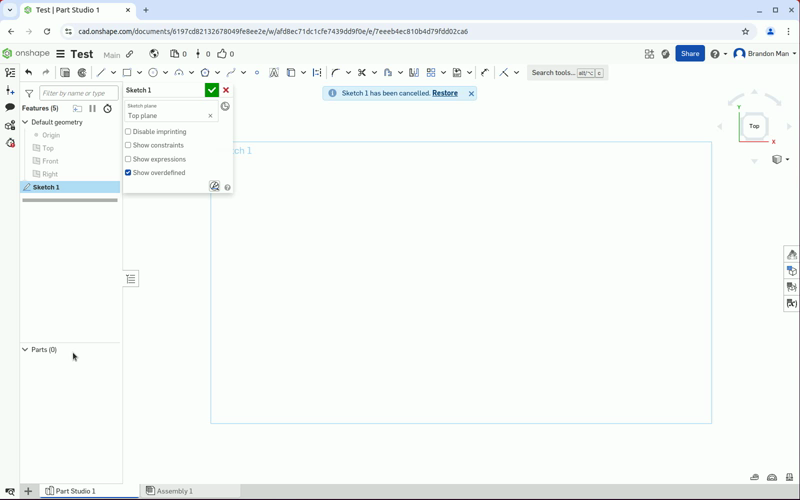
key(y)
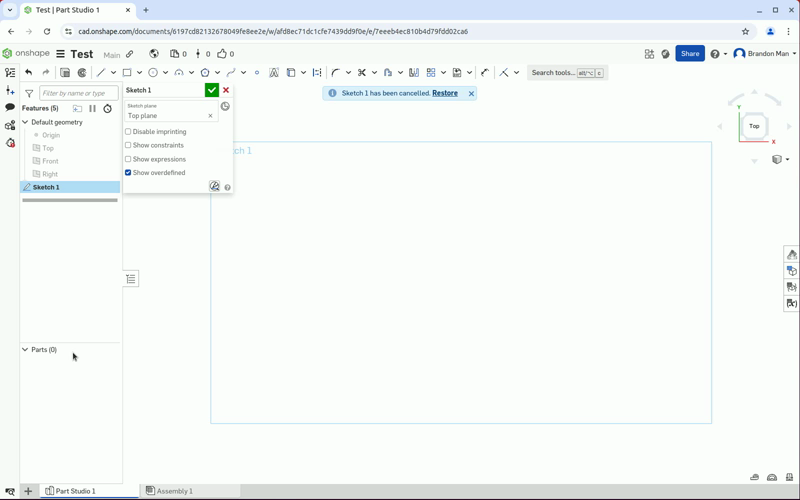
key(l)
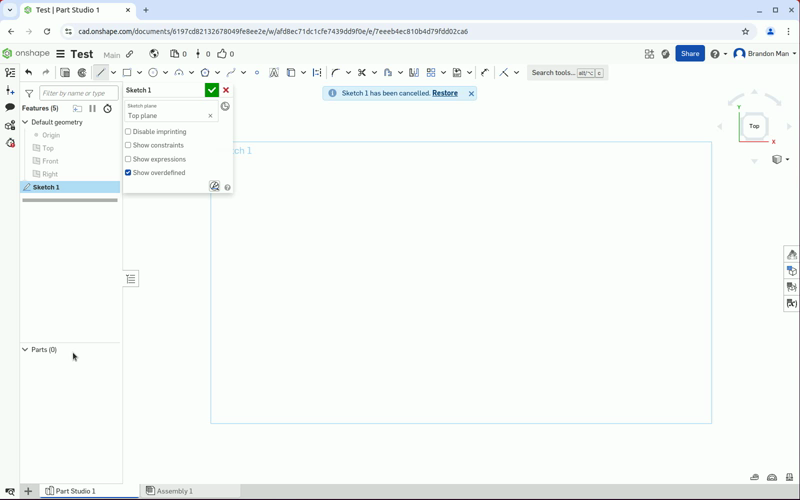
key_down(shift)
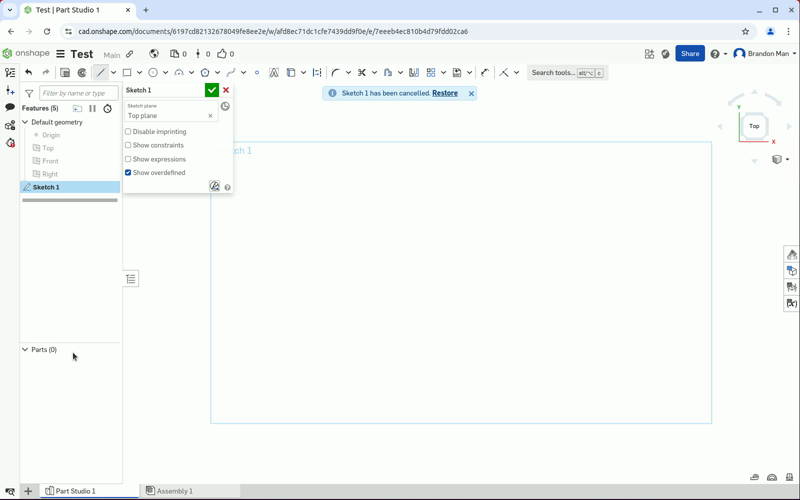
mouse_move(398, 278)
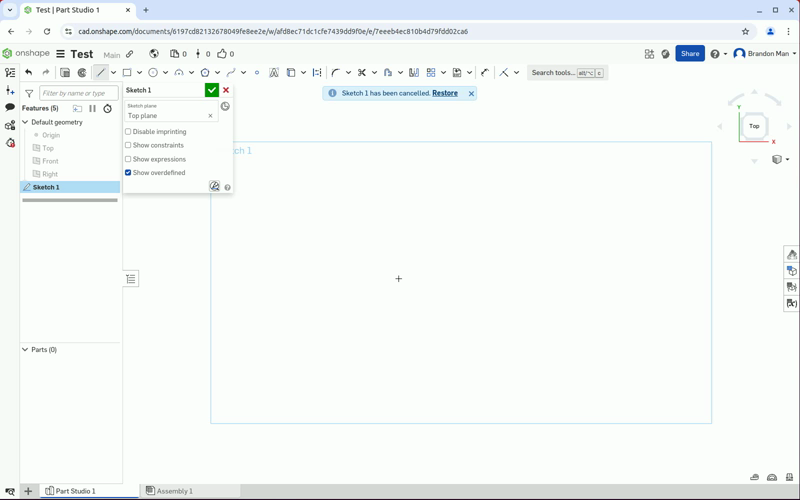
click(398, 278)
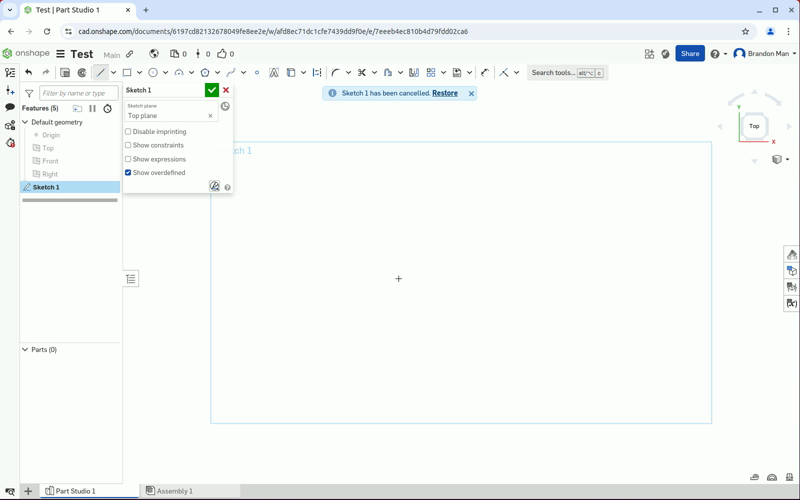
key_up(shift)
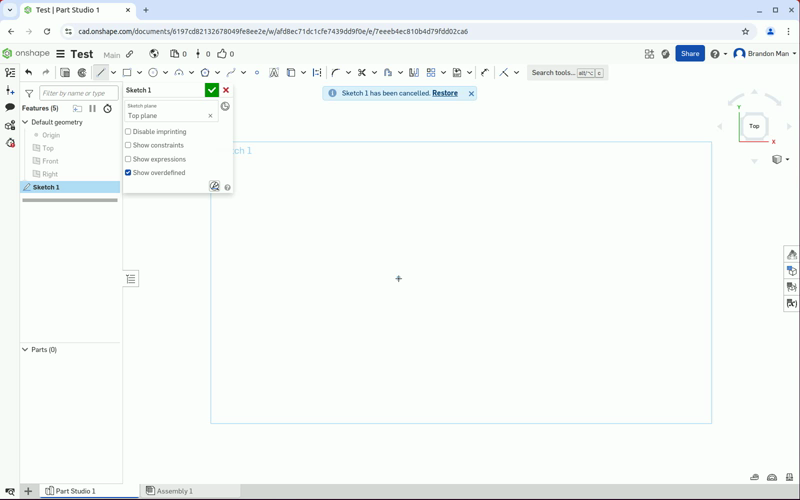
key_down(shift)
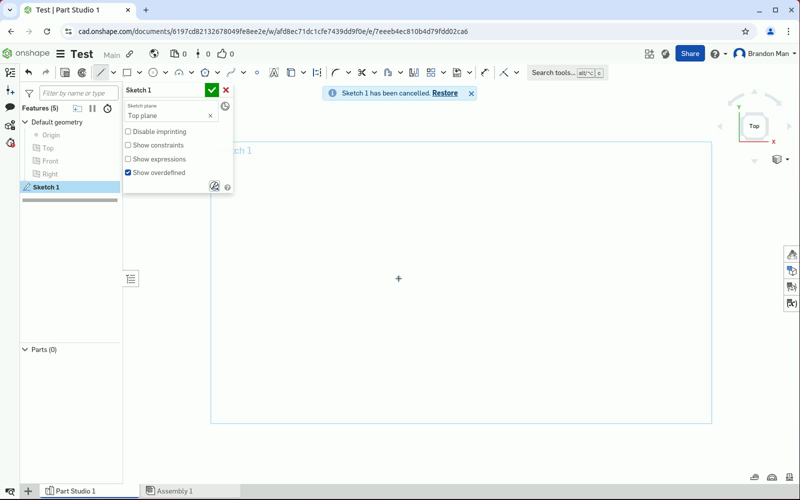
mouse_move(428, 278)
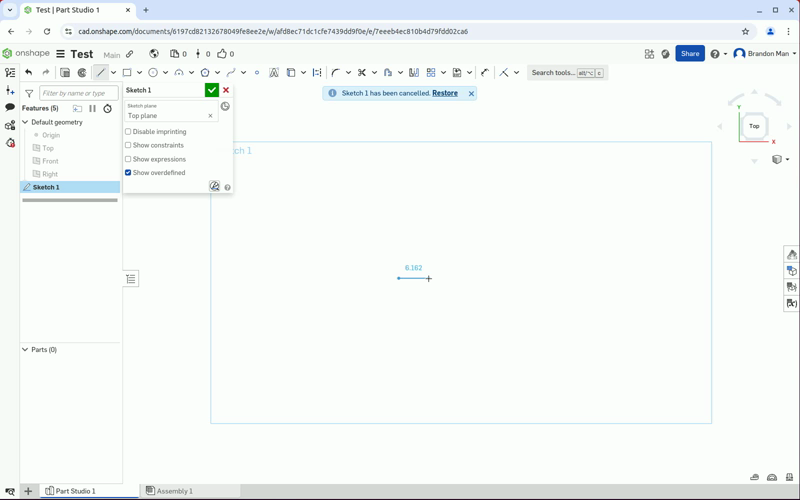
mouse_move(456, 278)
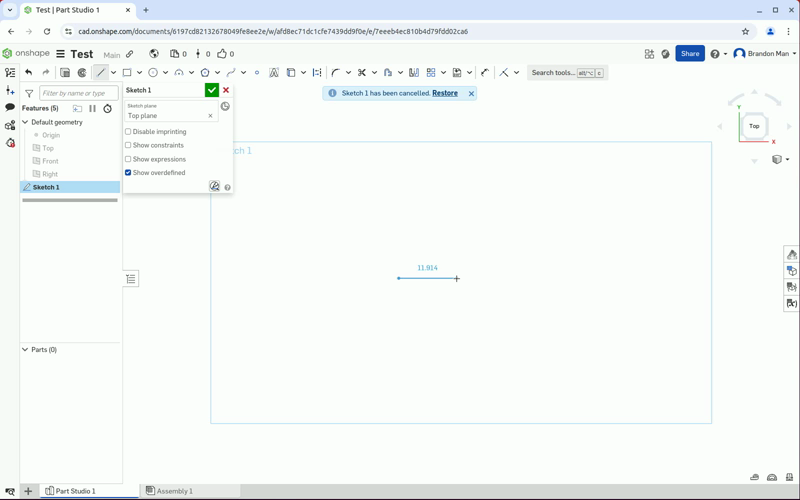
click(456, 278)
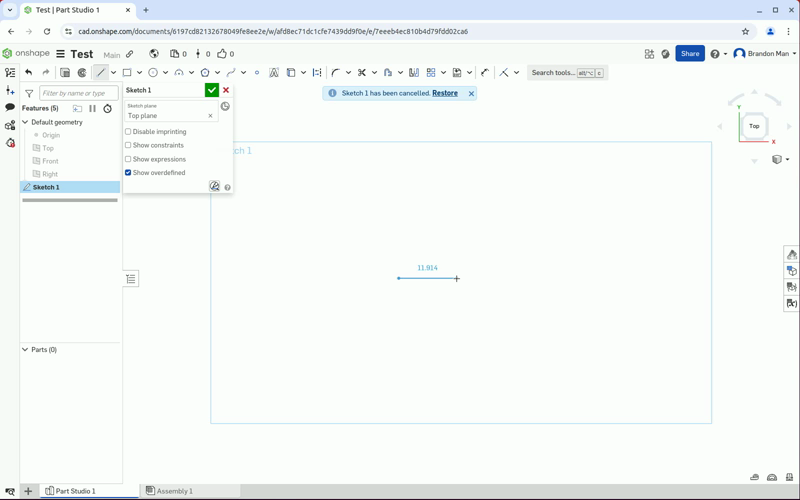
key_up(shift)
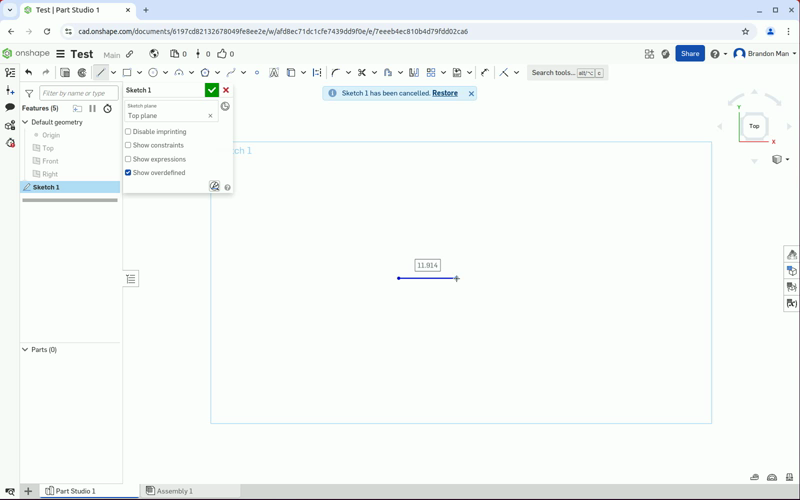
key_down(shift)
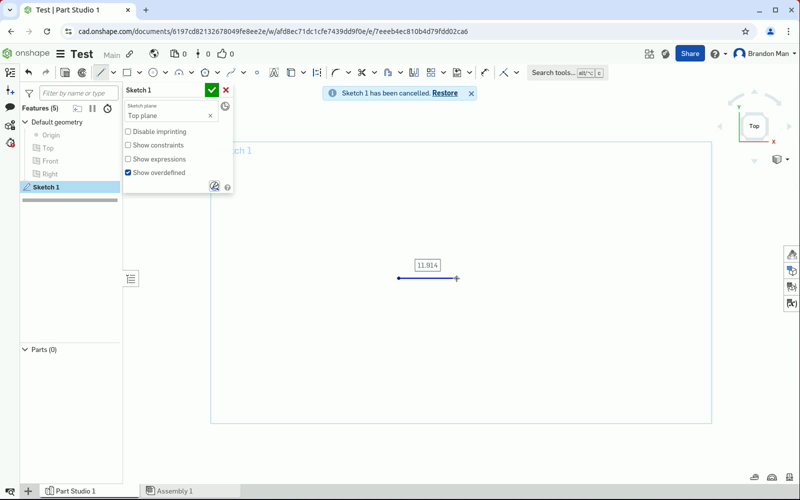
mouse_move(486, 278)
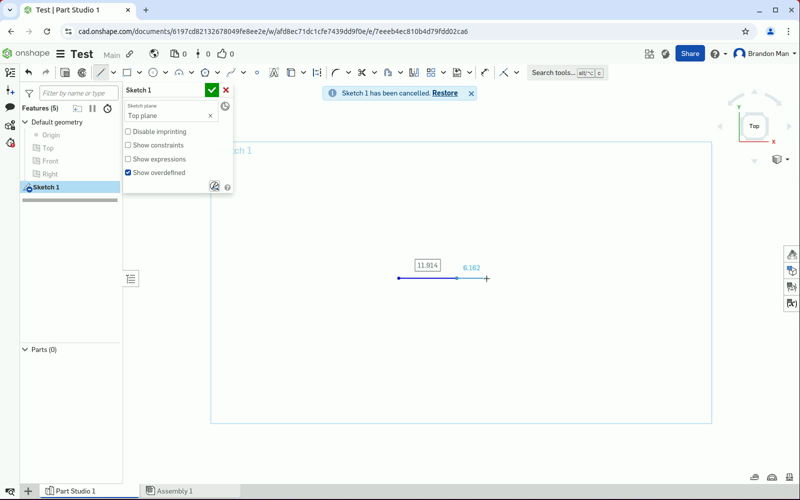
mouse_move(456, 220)
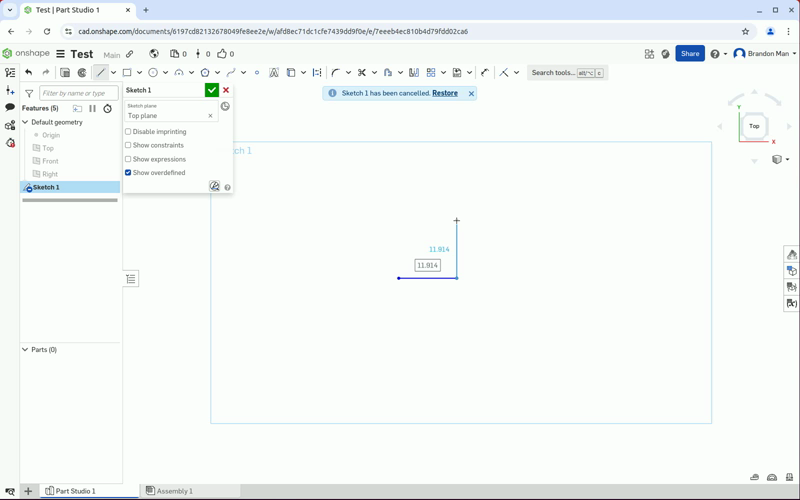
click(456, 220)
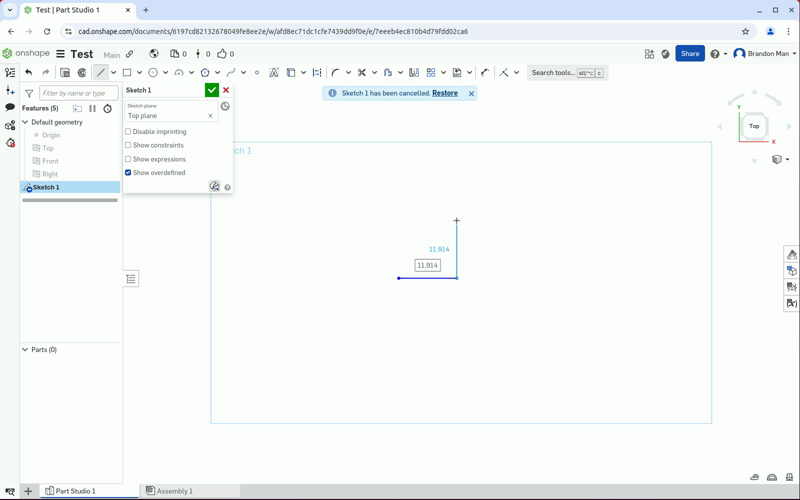
key_up(shift)
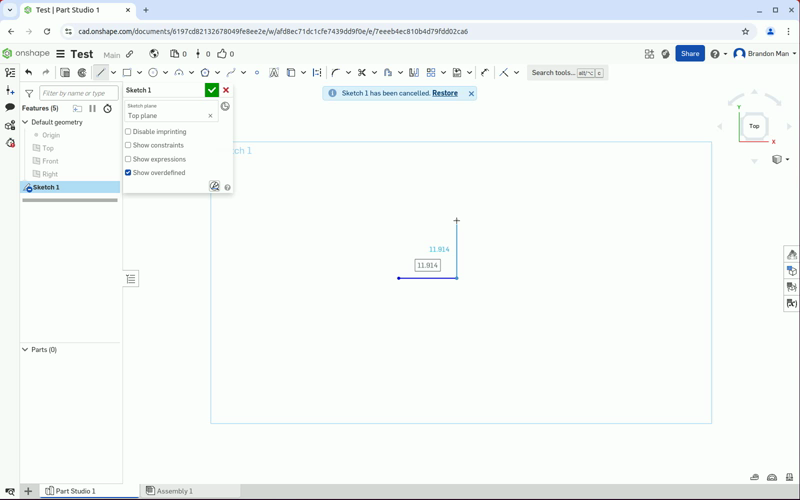
key_down(shift)
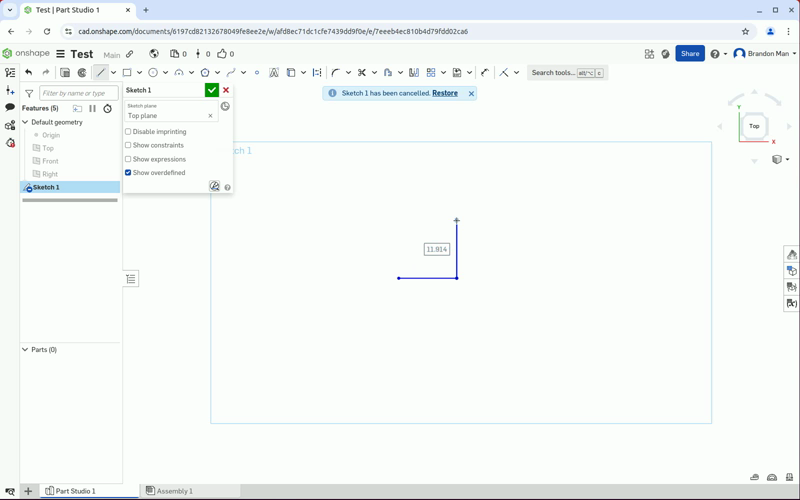
mouse_move(486, 220)
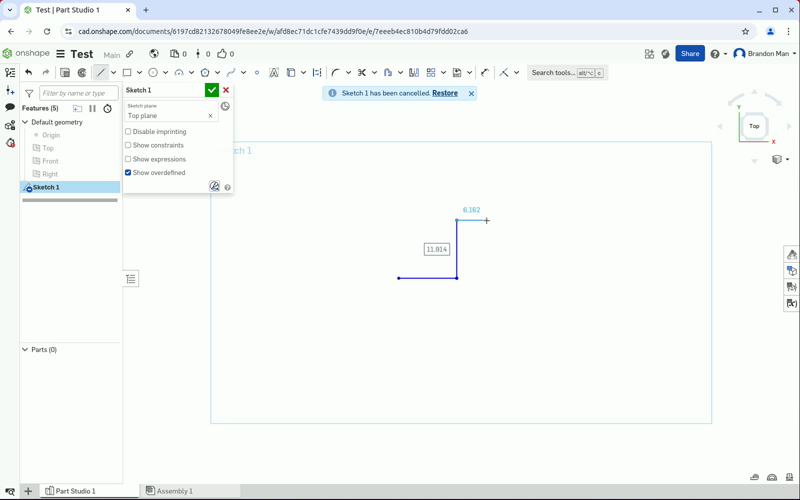
mouse_move(398, 220)
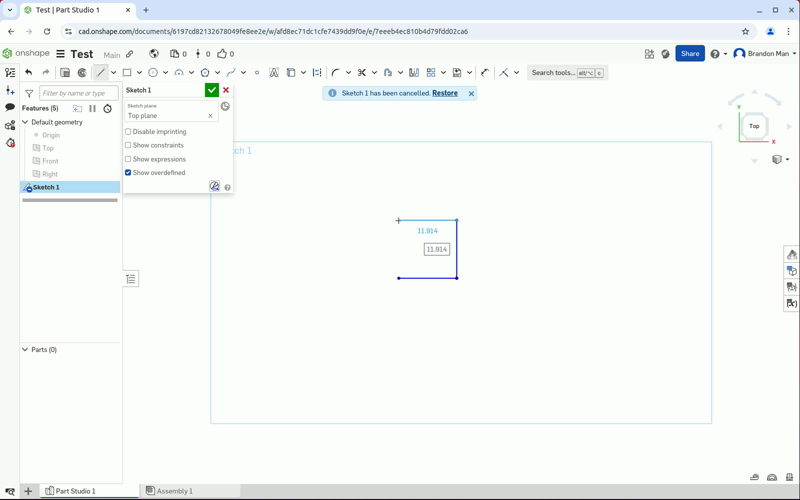
click(398, 220)
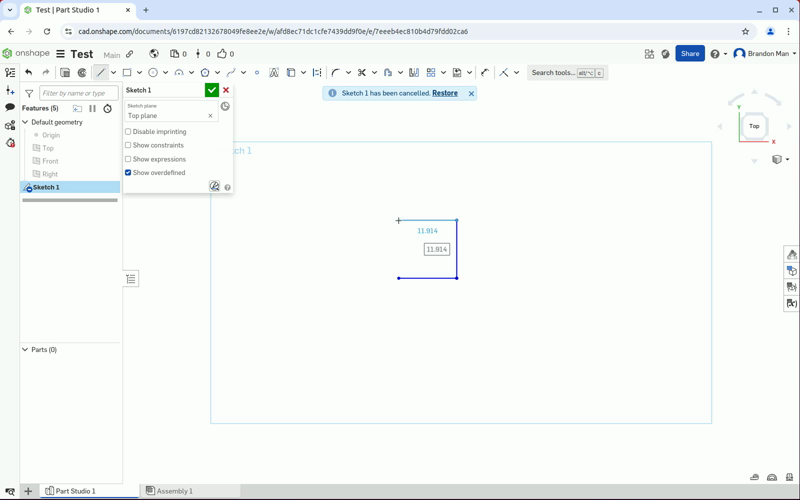
key_up(shift)
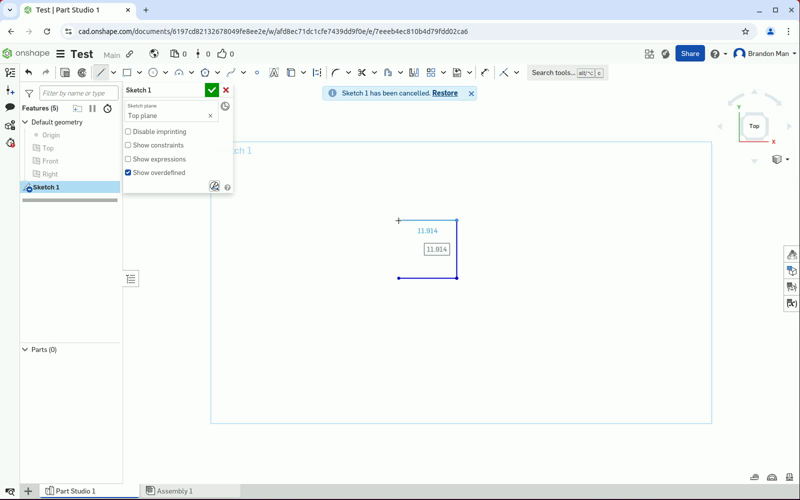
mouse_move(428, 220)
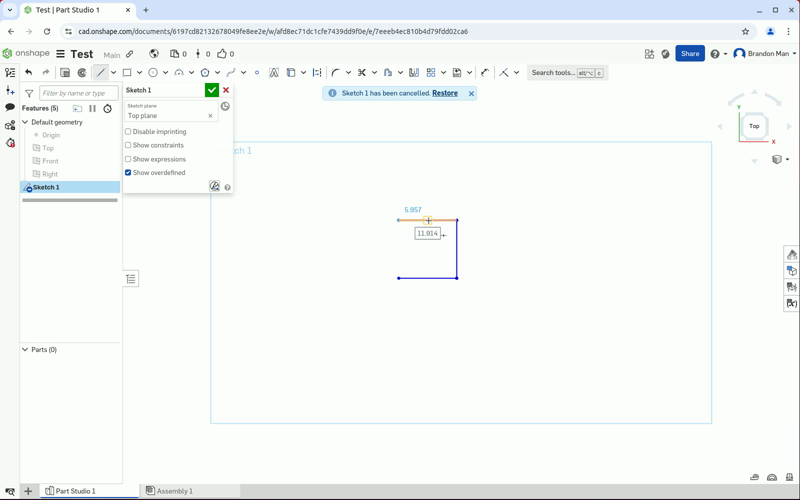
key_down(shift)
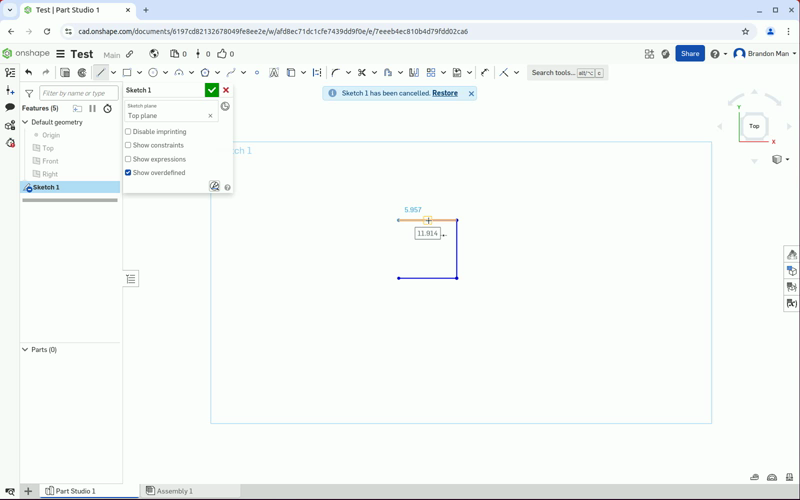
mouse_move(398, 278)
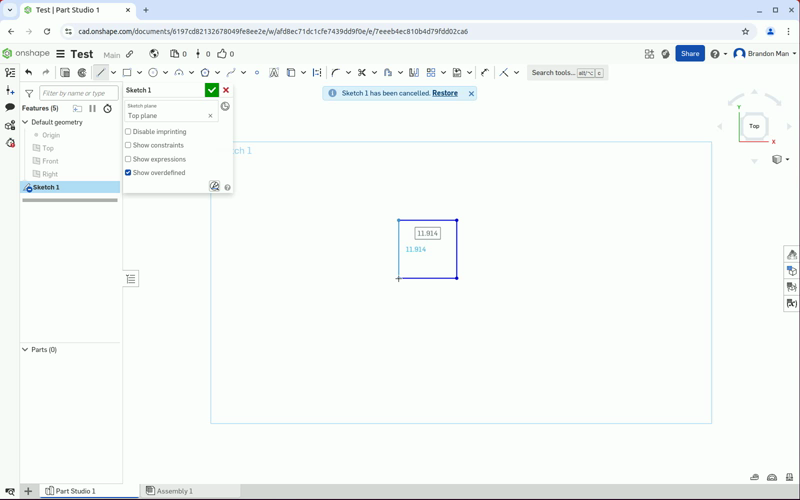
key_up(shift)
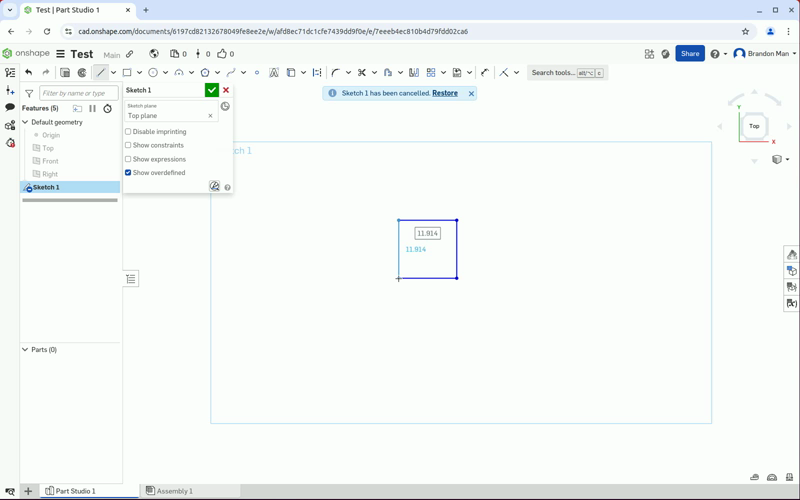
click(398, 278)
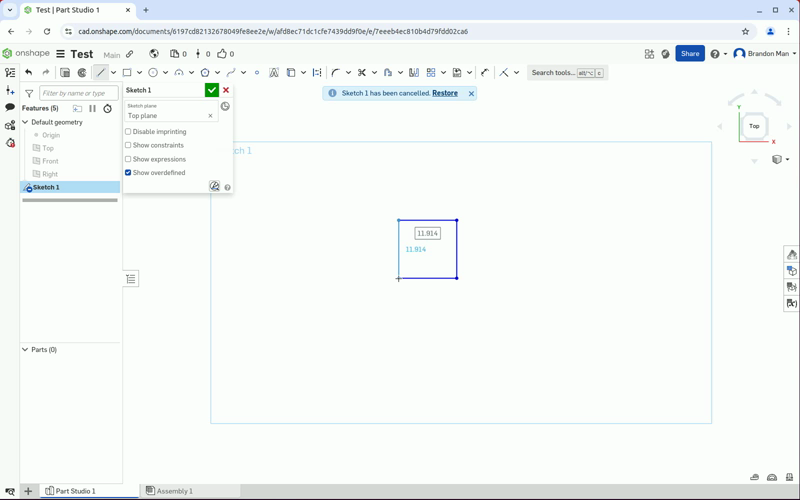
key(esc)
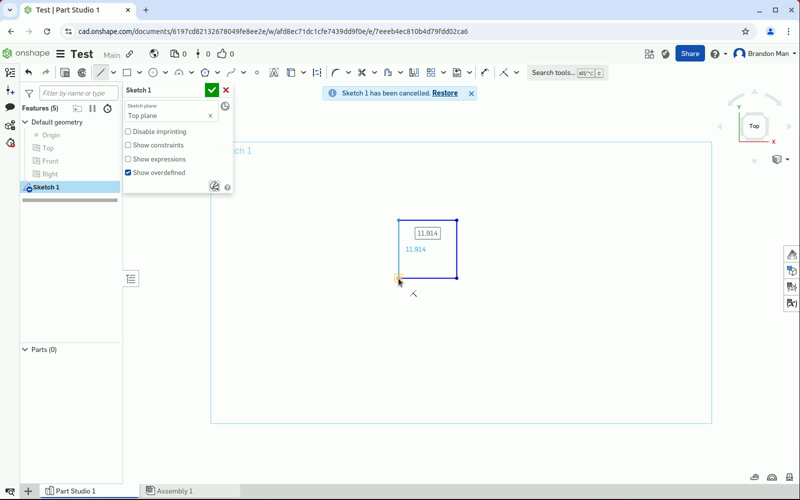
mouse_move(452, 275)
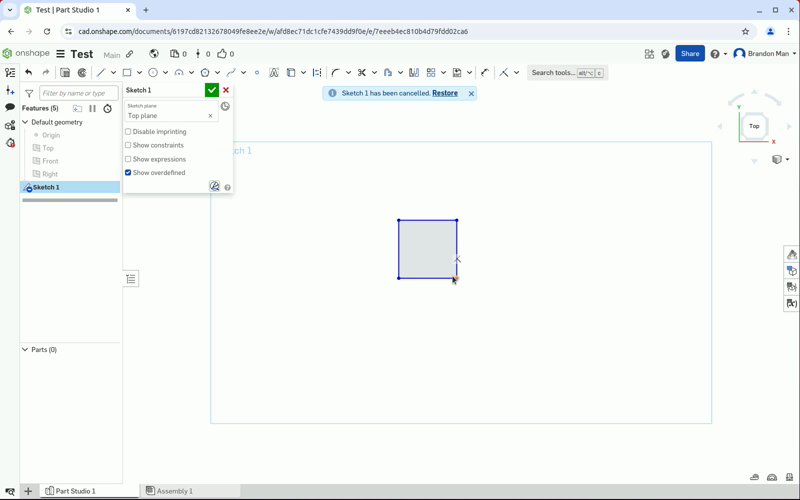
click(452, 275)
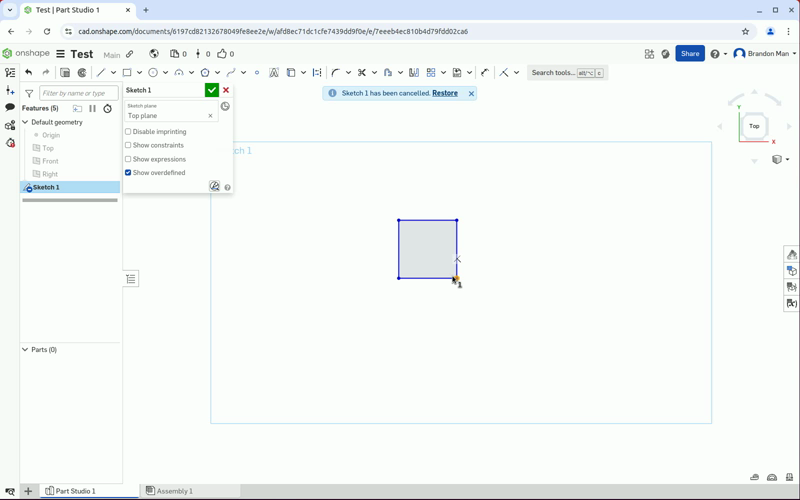
mouse_move(73, 352)
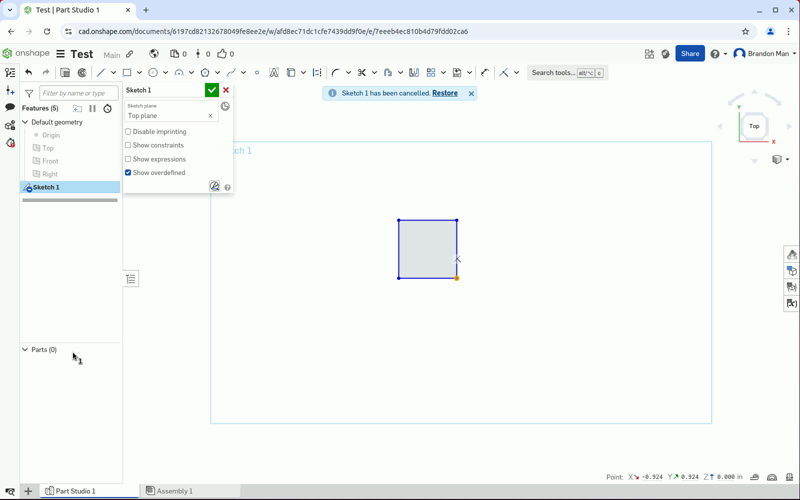
key(shift+y)
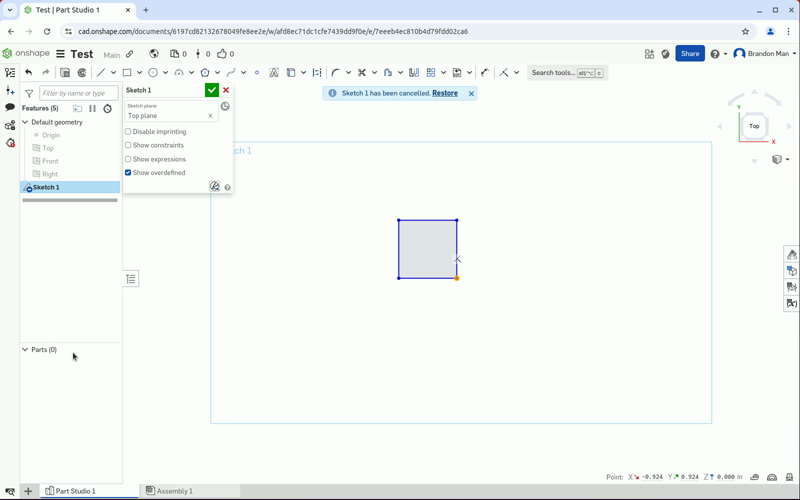
key(shift+e)
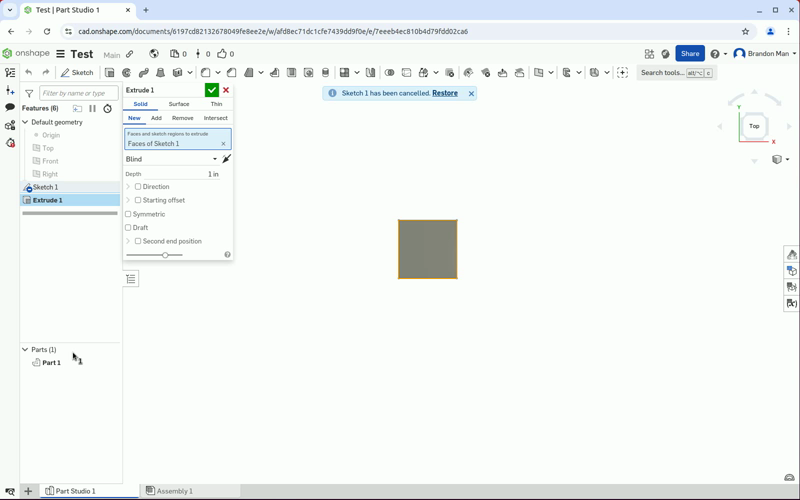
mouse_move(143, 106)
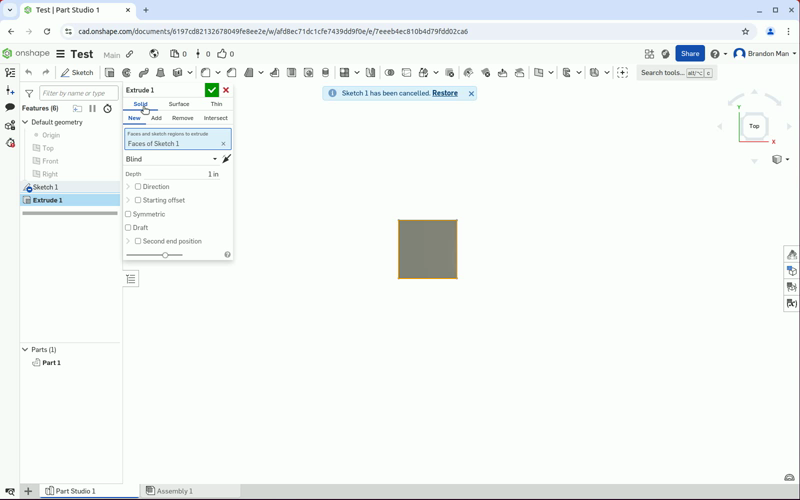
click(143, 106)
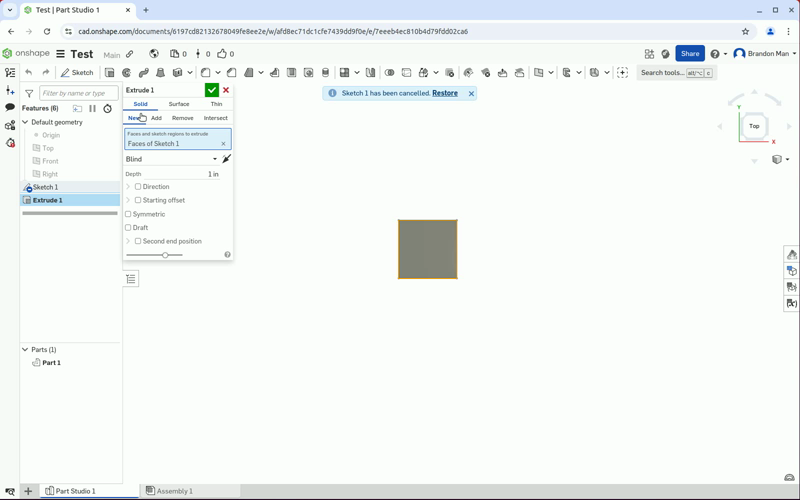
mouse_move(137, 120)
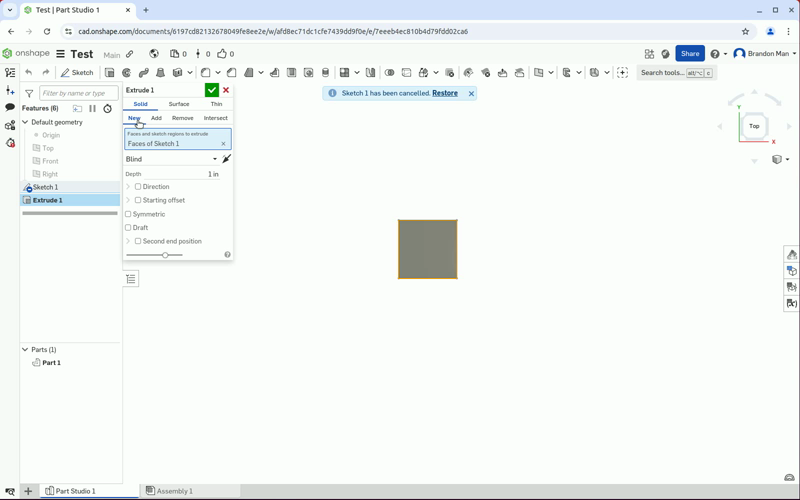
click(137, 120)
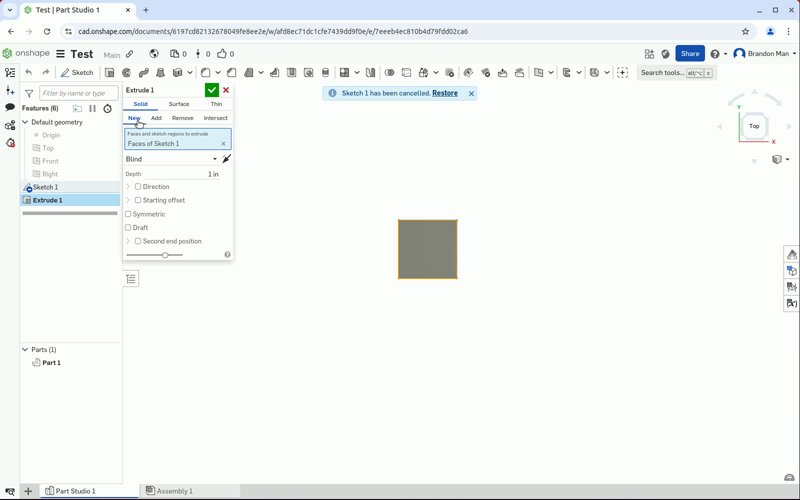
key(tab, 4)
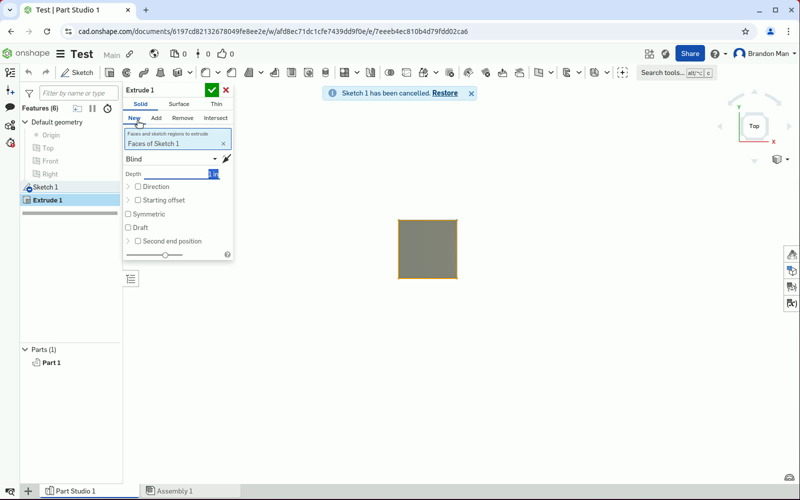
text(-1.926)
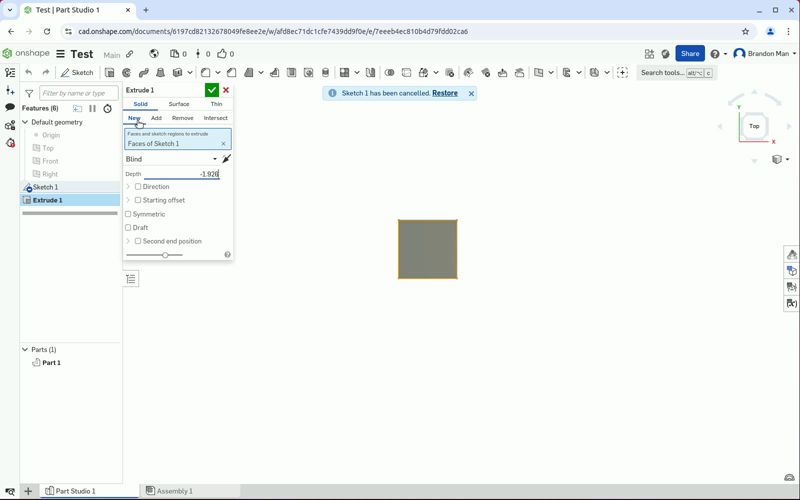
key(enter)
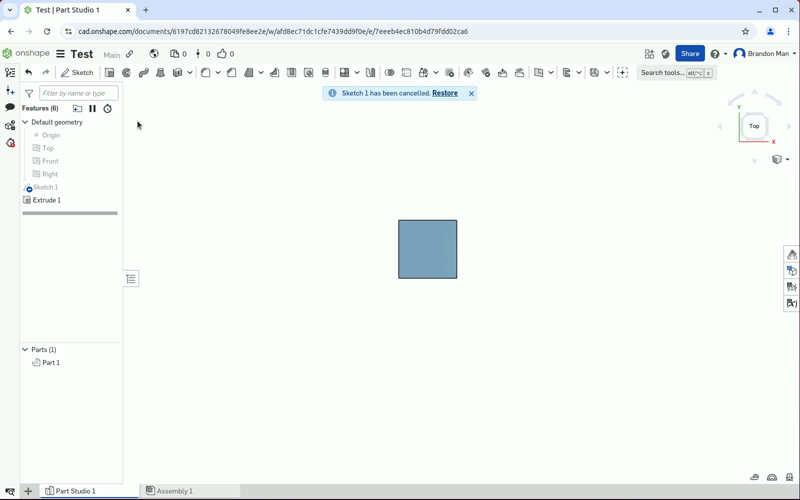
key(shift+h)
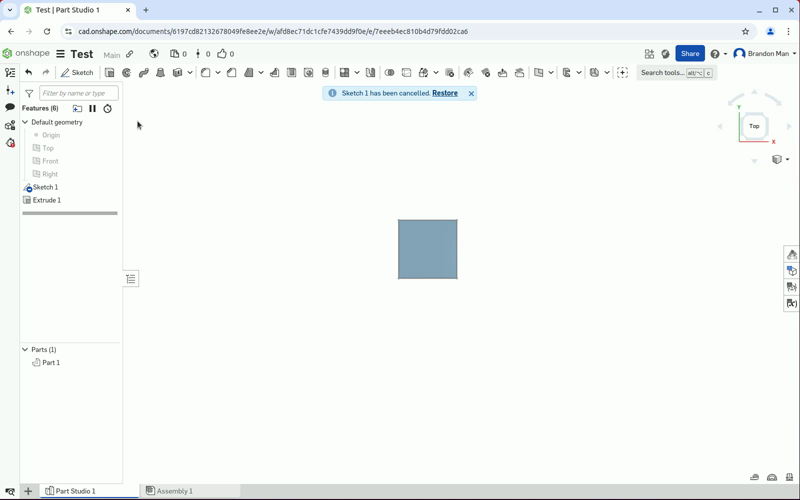
key(shift+h)
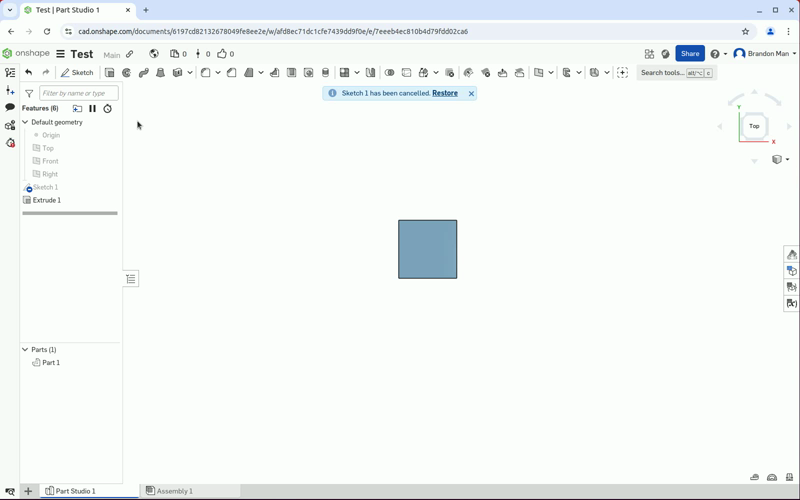
mouse_move(73, 189)
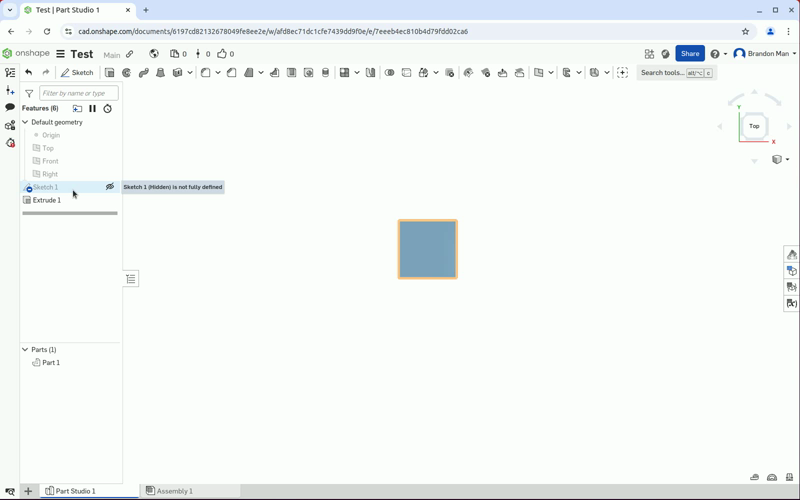
click(73, 189)
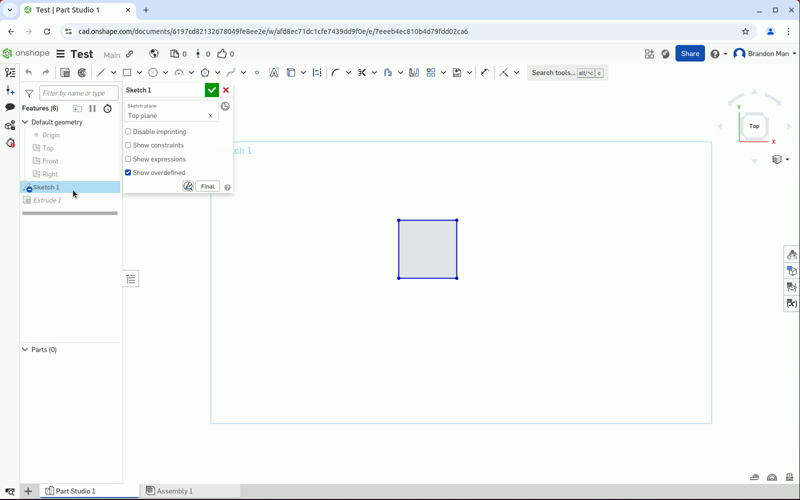
mouse_move(229, 92)
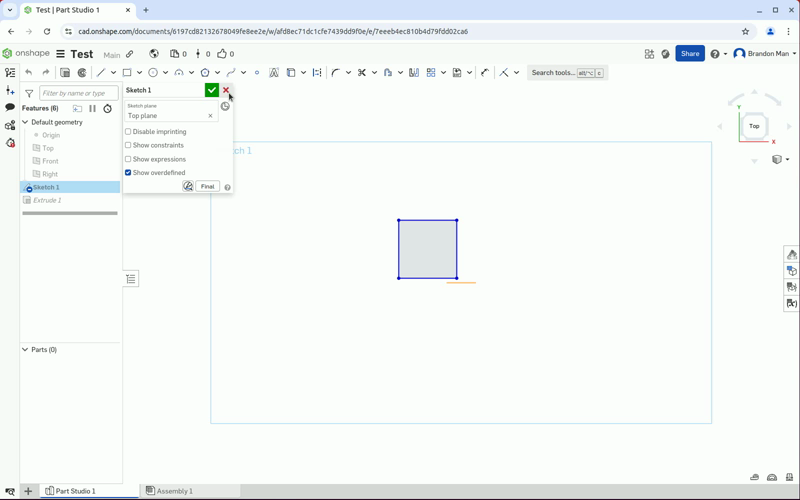
click(229, 92)
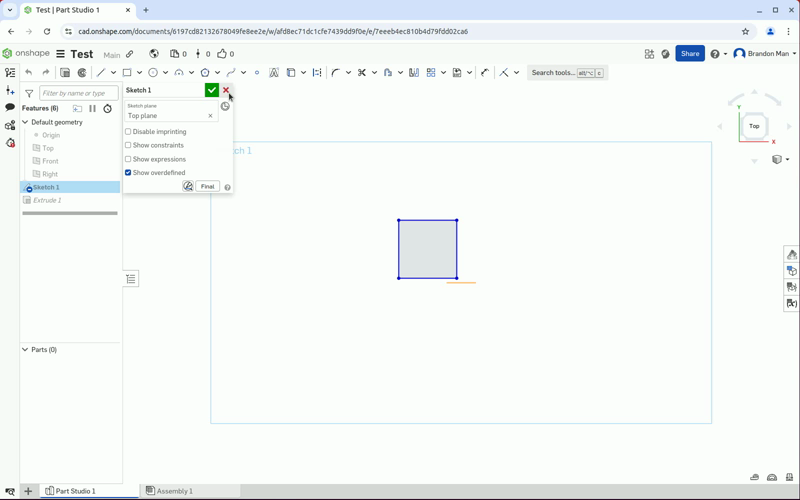
key(shift+s)
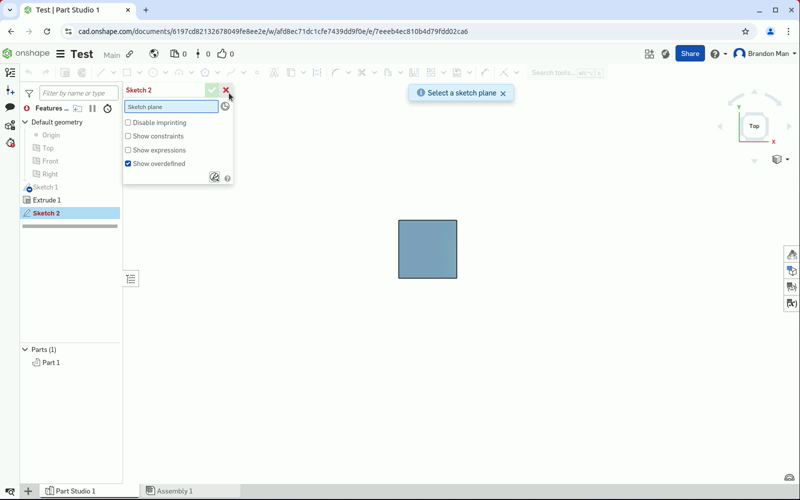
mouse_move(73, 150)
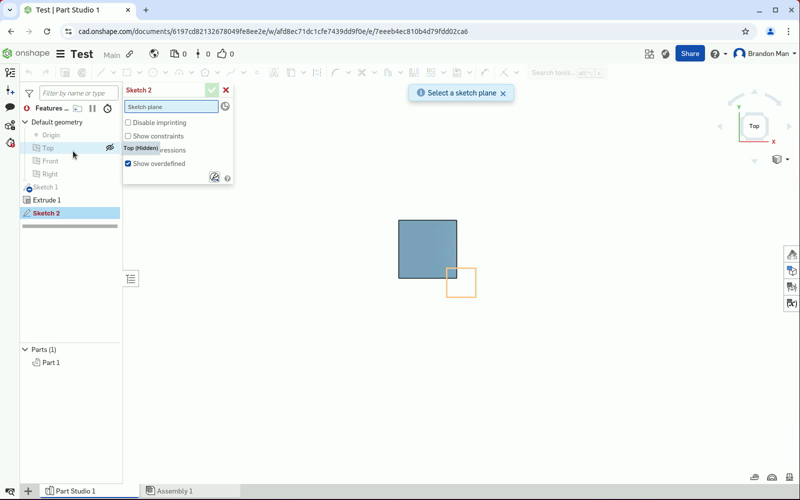
click(73, 150)
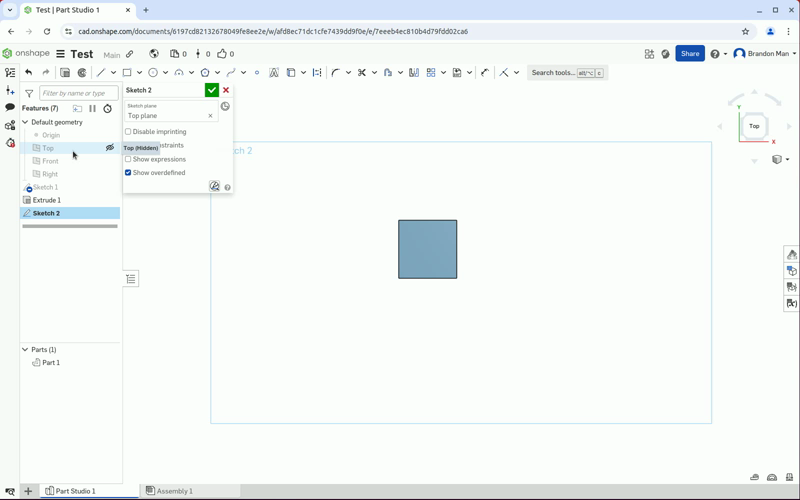
mouse_move(73, 352)
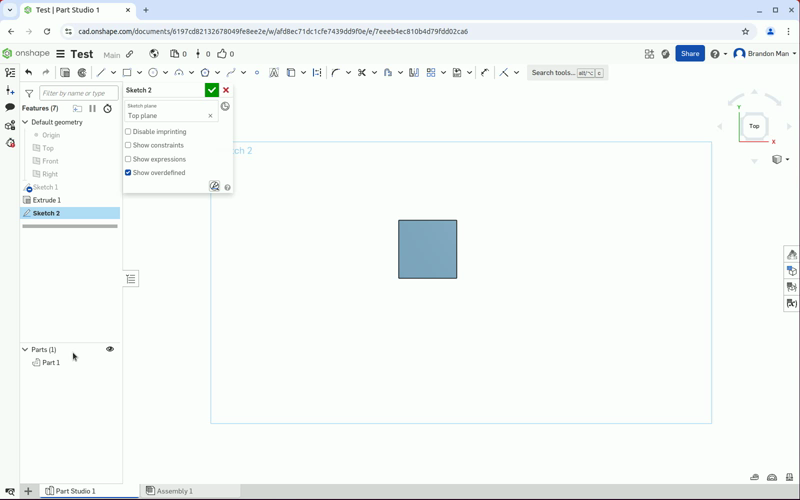
key(y)
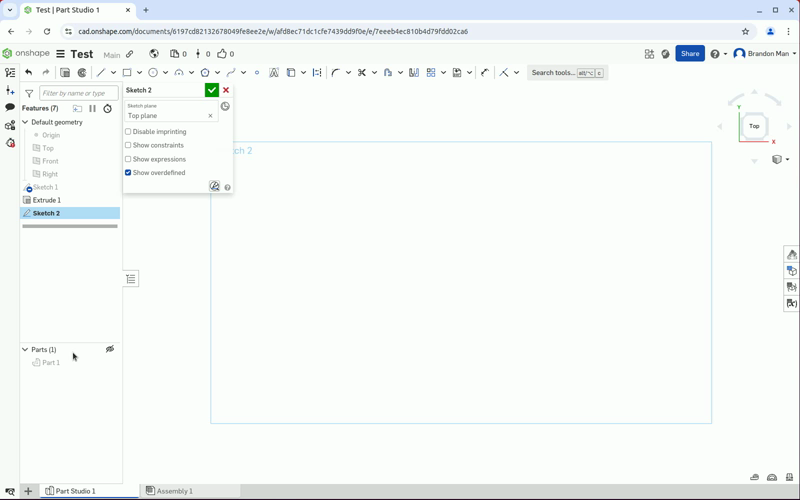
key(l)
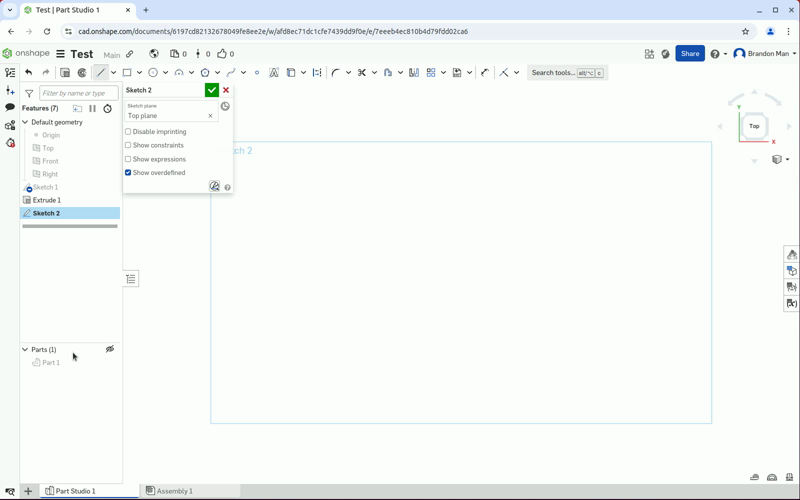
key_down(shift)
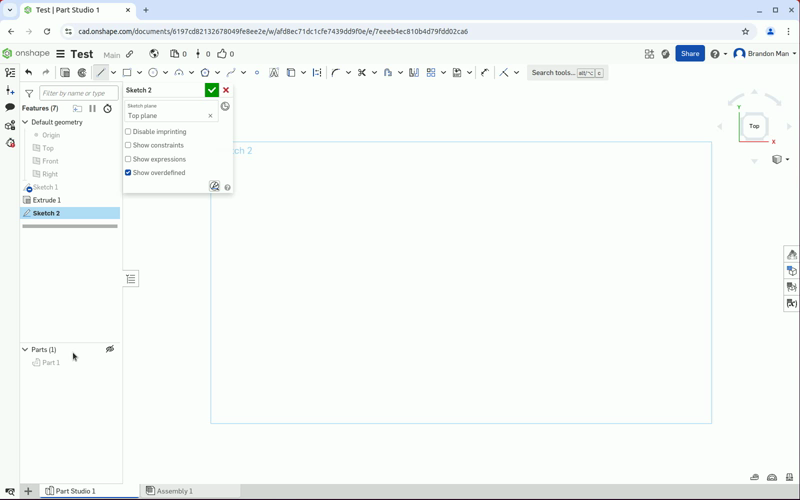
mouse_move(511, 345)
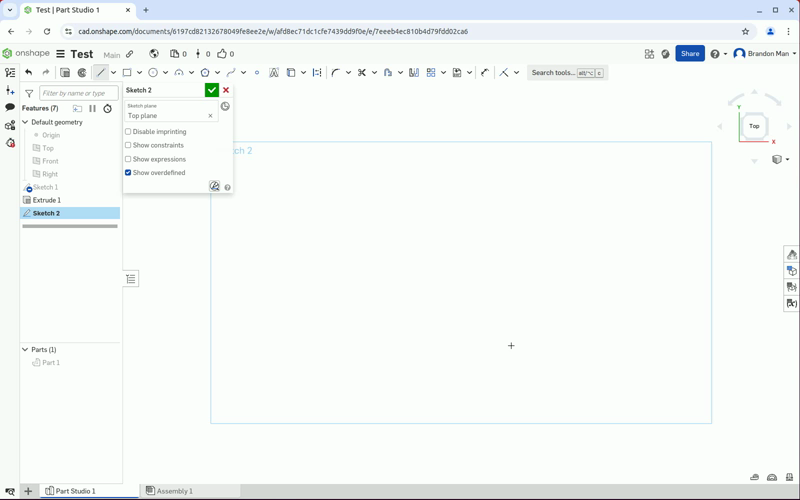
click(511, 345)
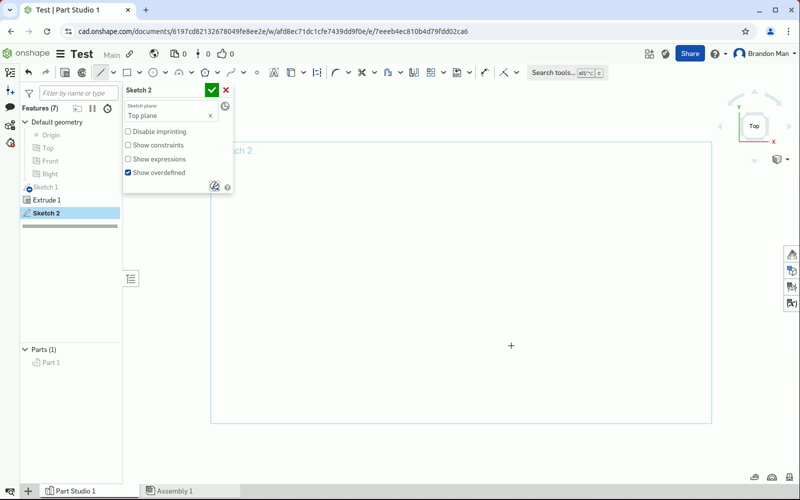
key_up(shift)
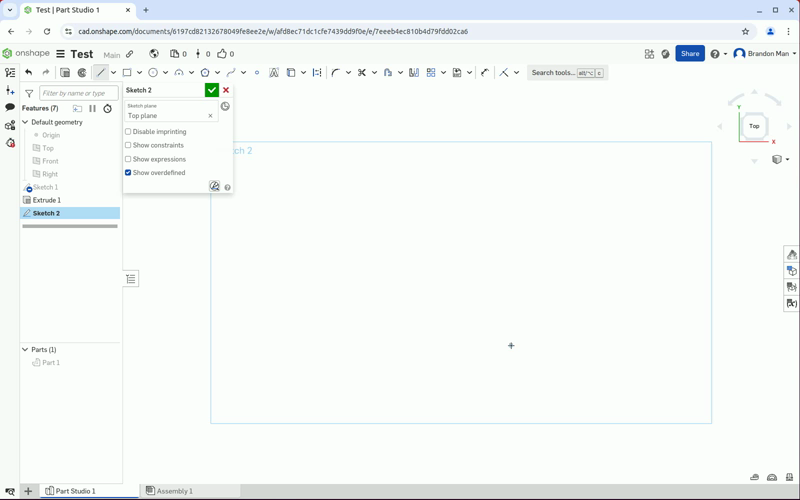
key_down(shift)
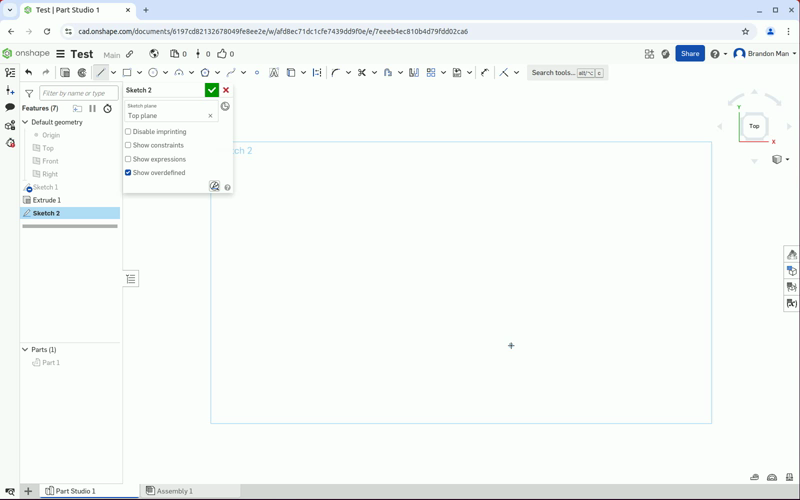
mouse_move(541, 345)
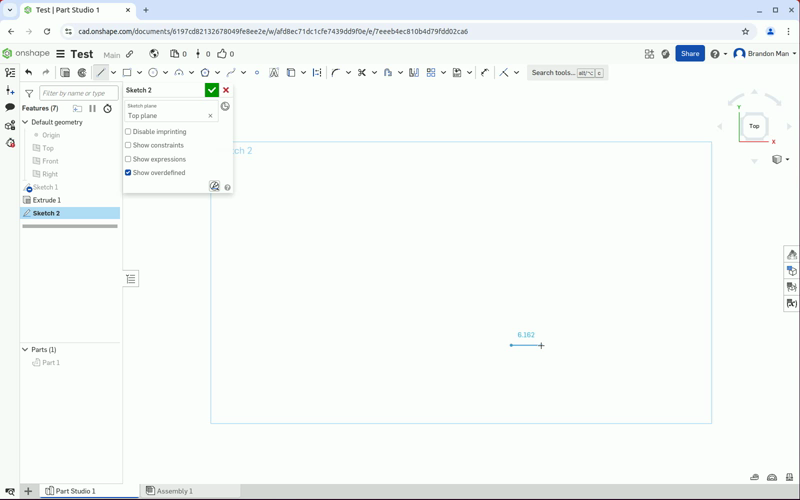
mouse_move(569, 345)
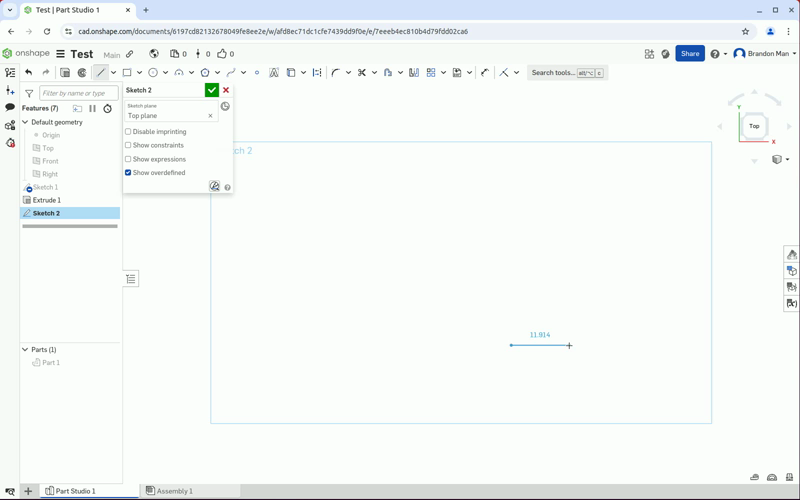
click(569, 345)
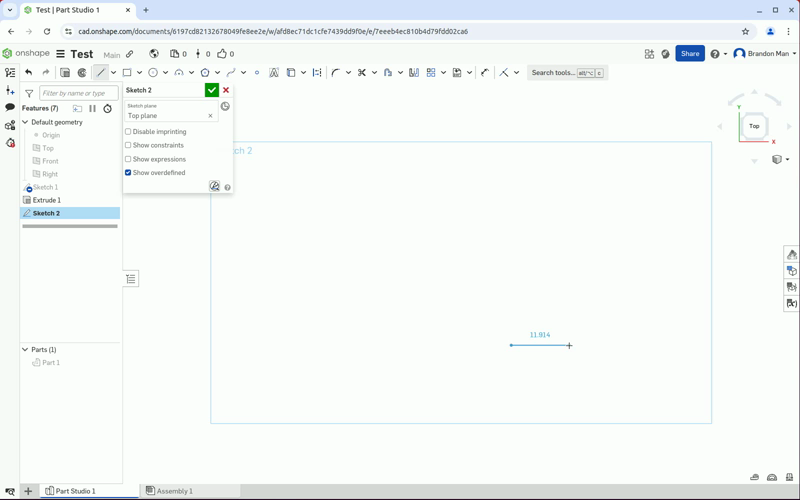
key_up(shift)
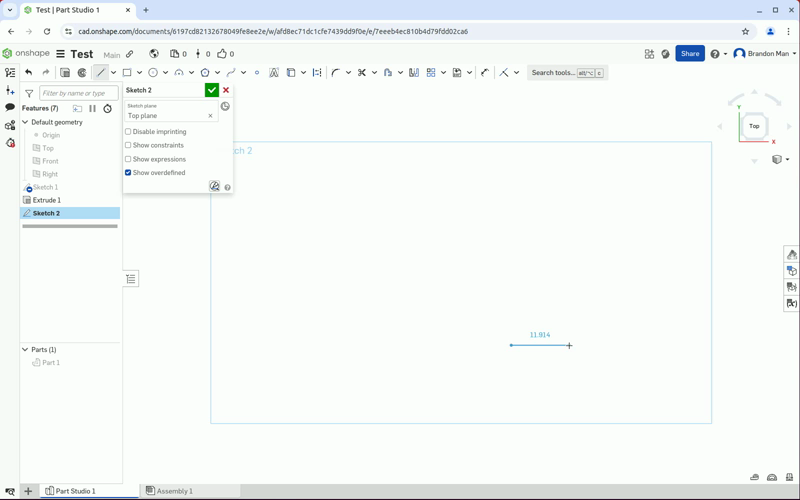
key_down(shift)
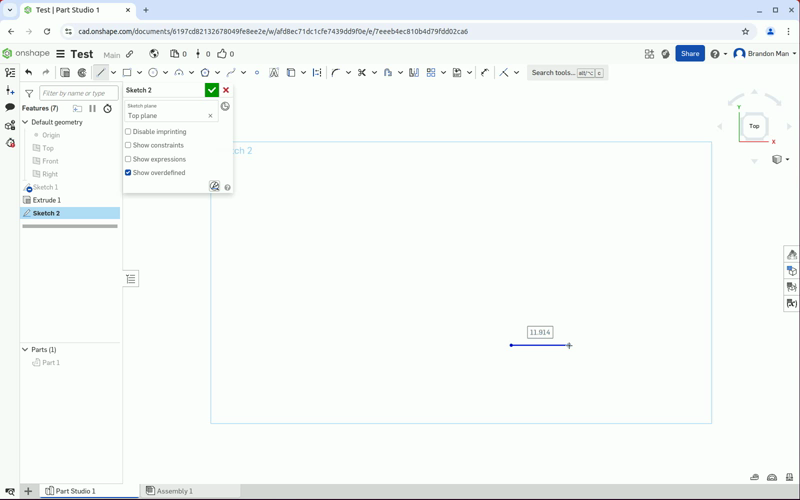
mouse_move(589, 345)
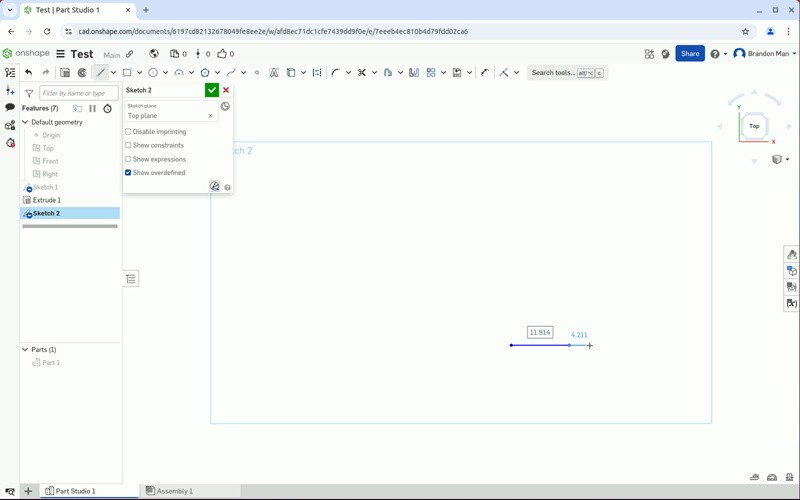
mouse_move(569, 287)
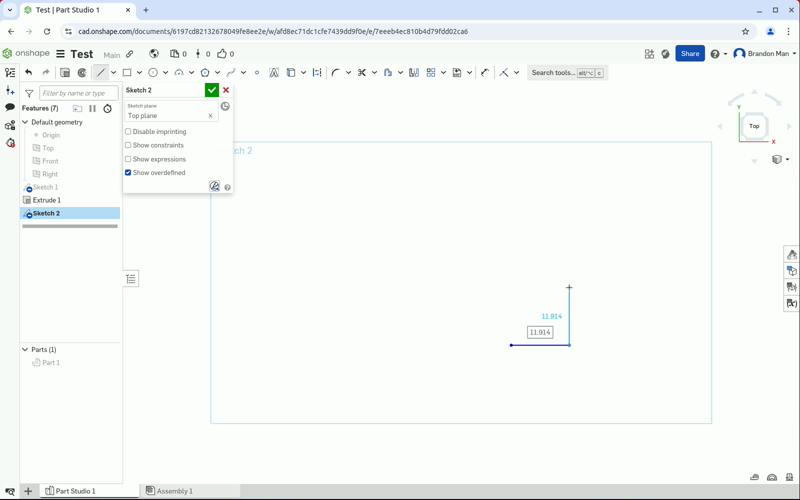
click(569, 287)
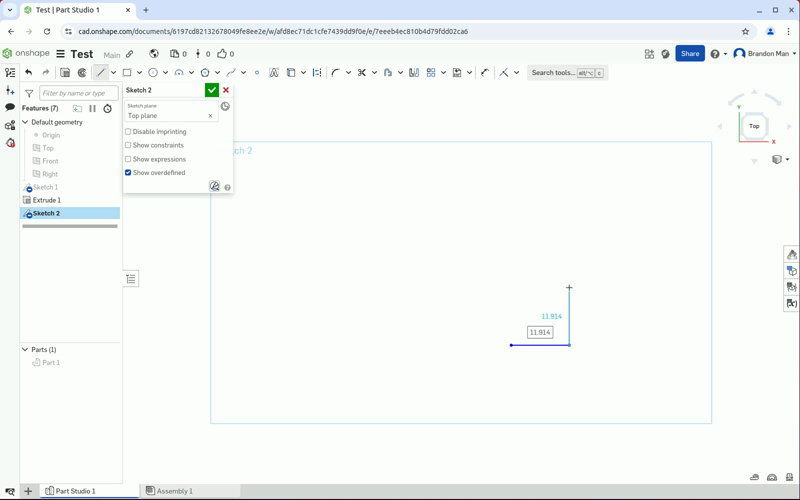
key_up(shift)
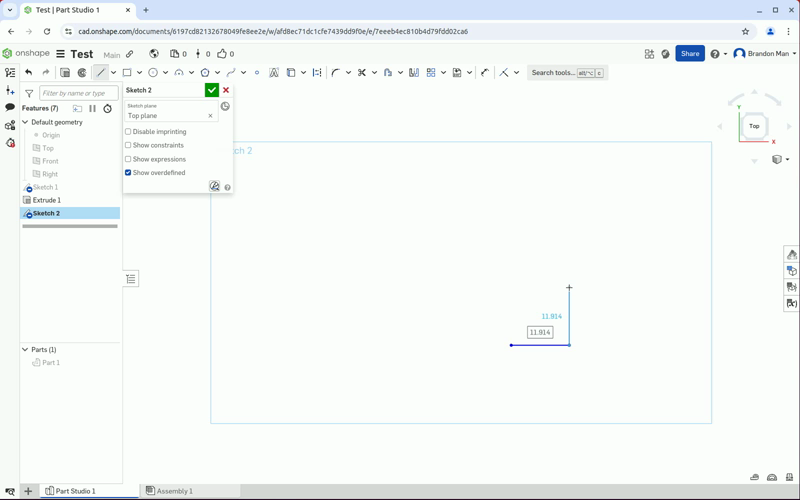
key_down(shift)
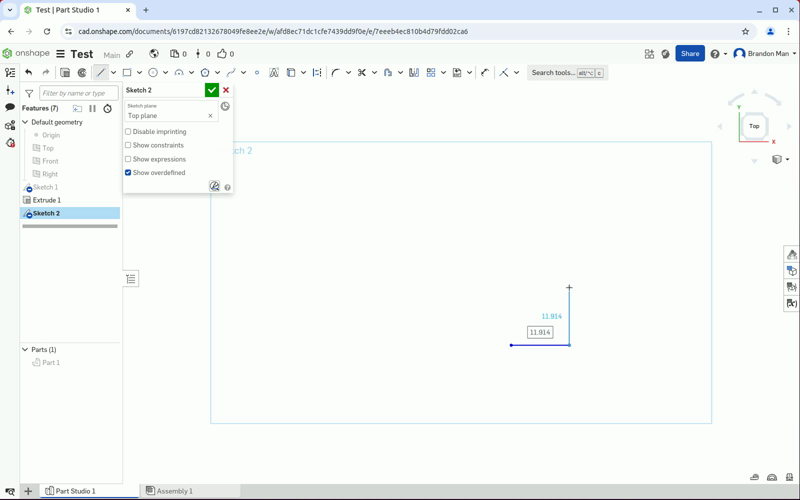
mouse_move(589, 287)
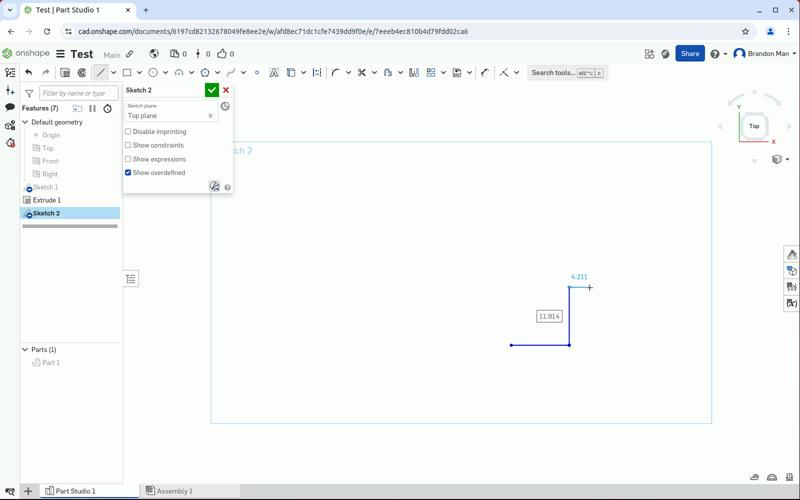
mouse_move(511, 287)
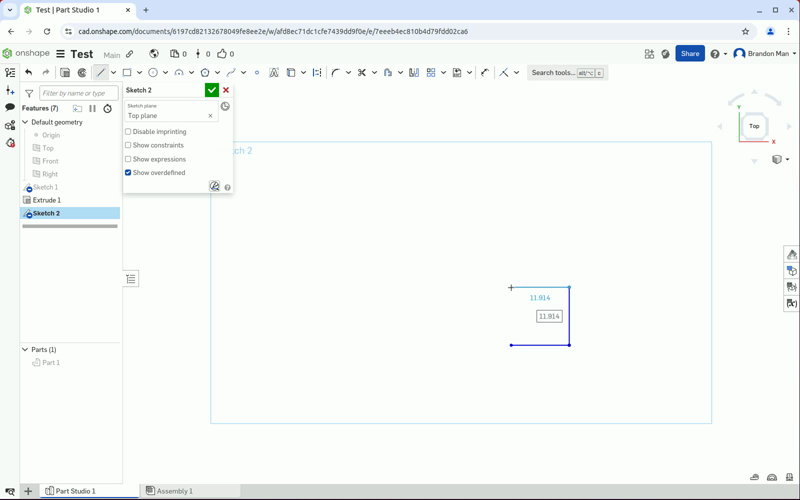
click(511, 287)
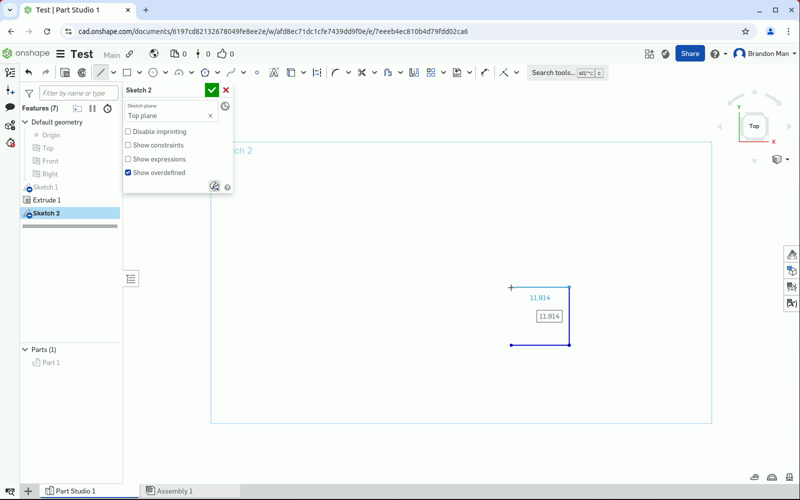
key_up(shift)
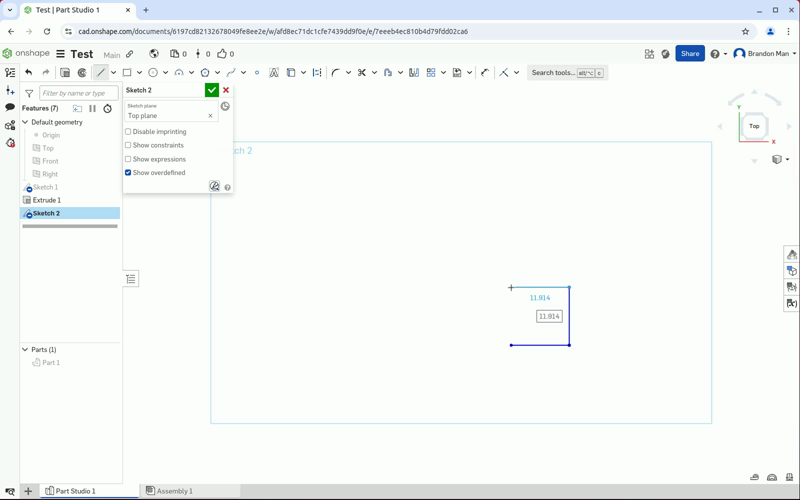
mouse_move(541, 287)
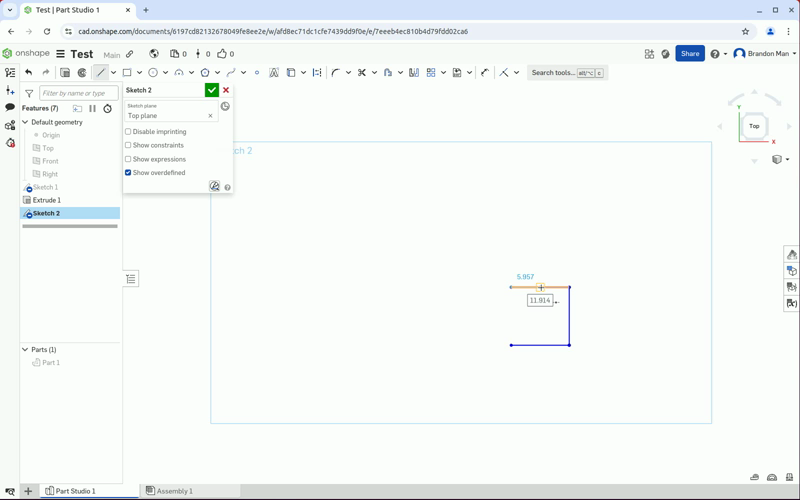
key_down(shift)
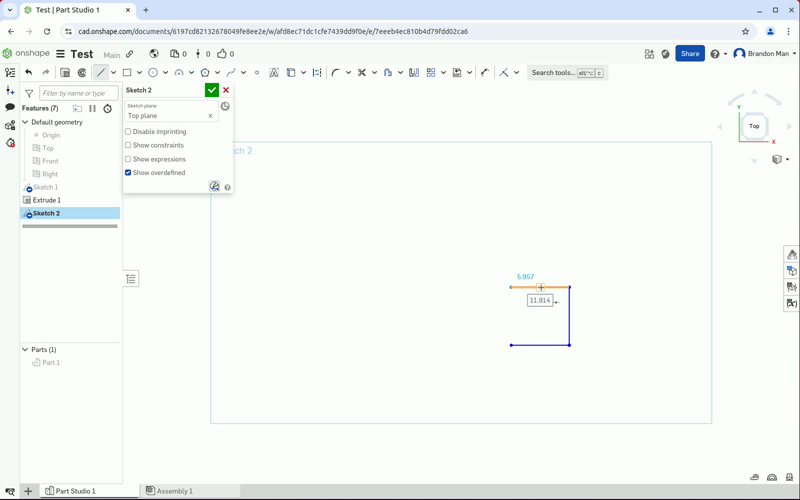
mouse_move(511, 345)
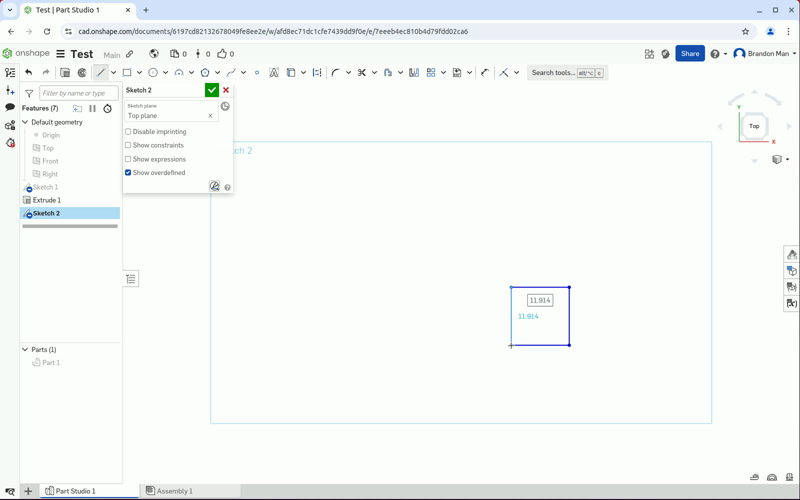
key_up(shift)
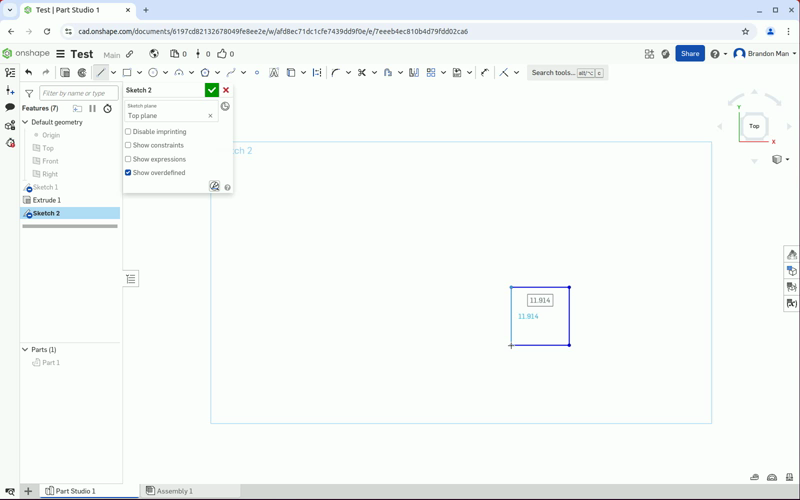
click(511, 345)
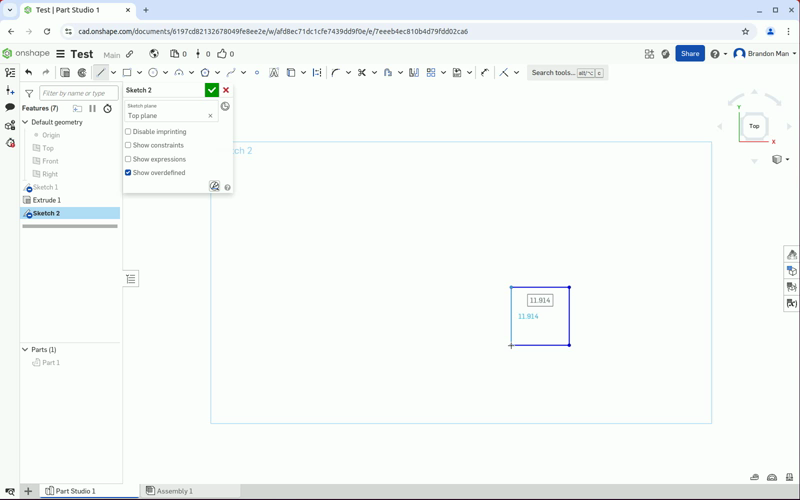
key(esc)
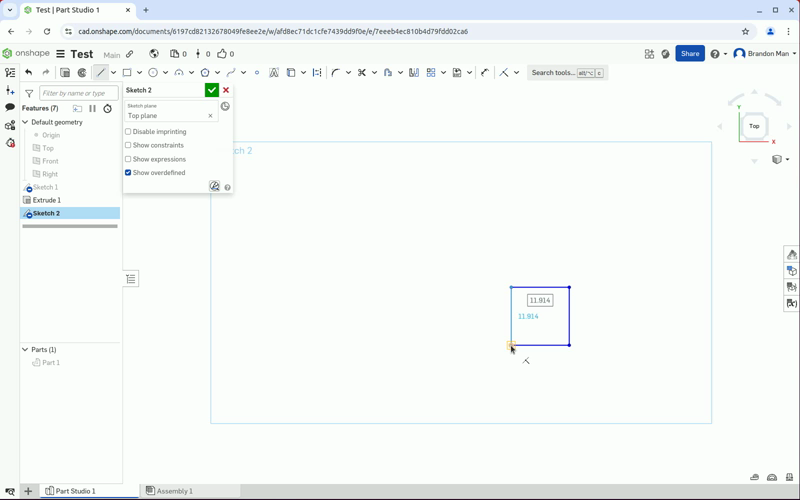
mouse_move(558, 342)
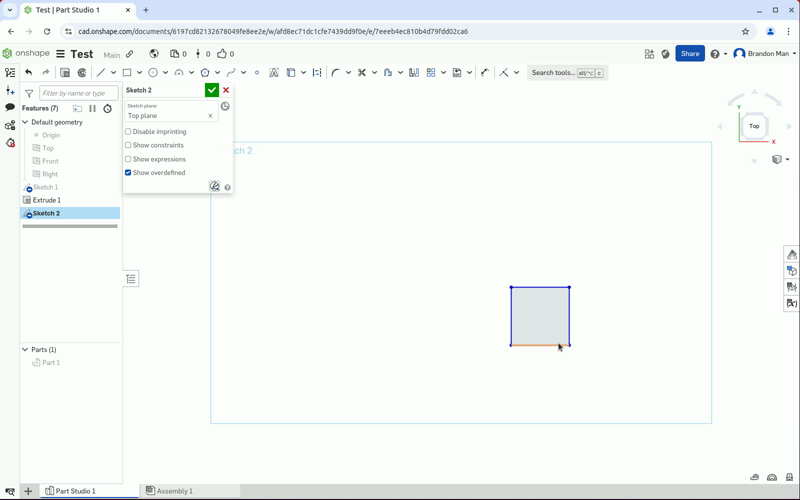
click(558, 342)
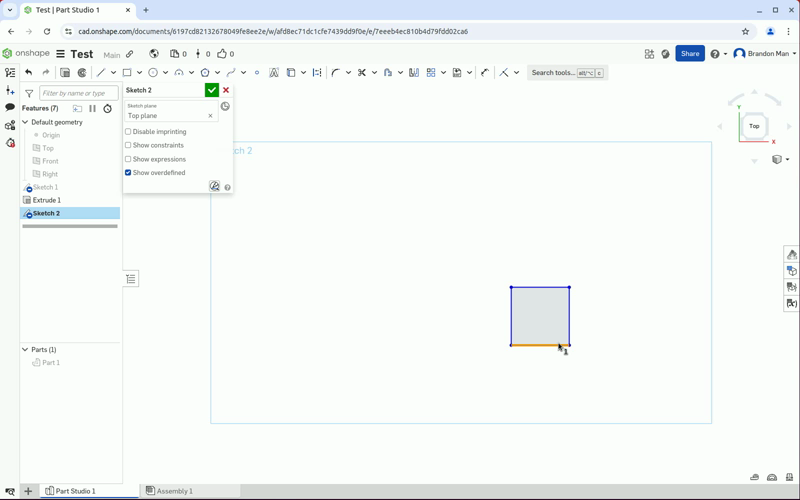
mouse_move(73, 352)
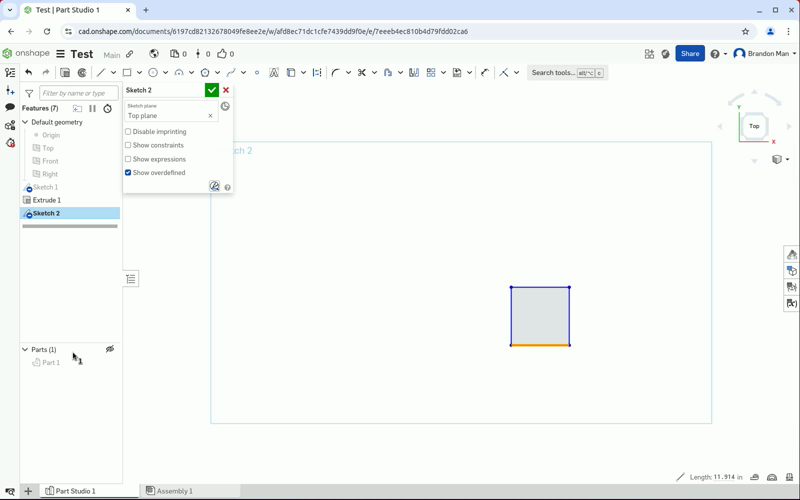
key(shift+y)
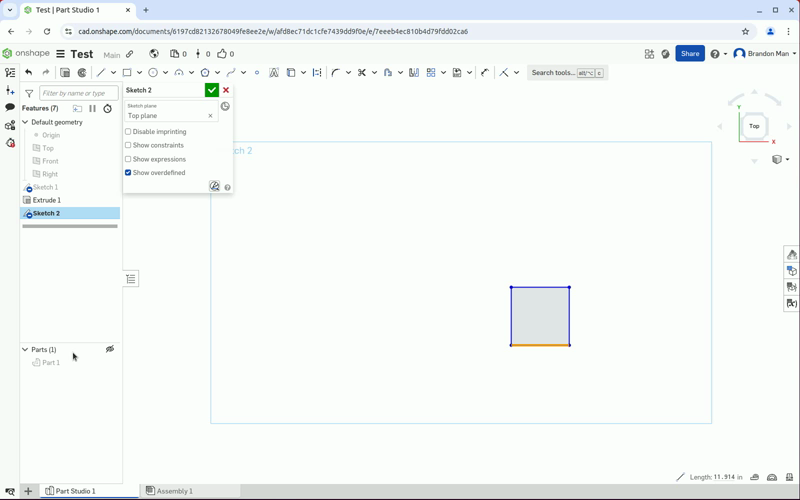
key(shift+e)
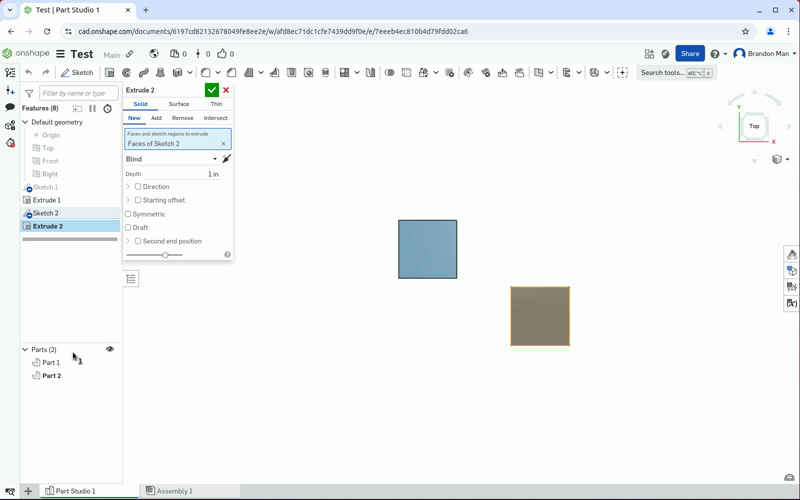
mouse_move(143, 106)
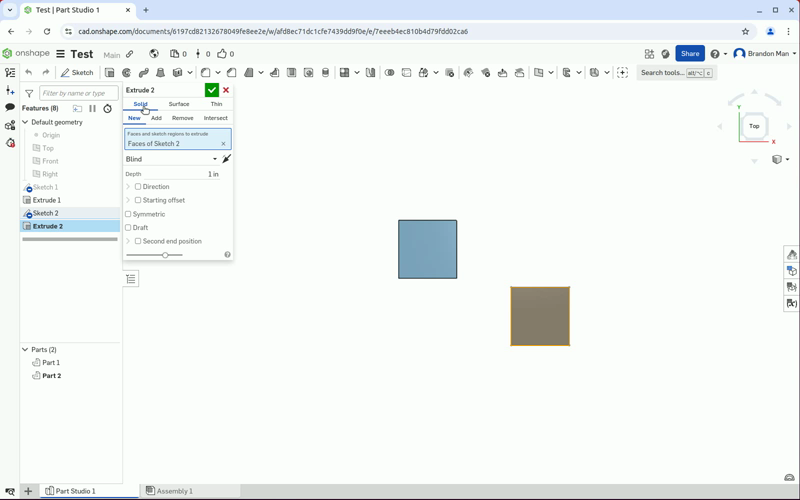
click(143, 106)
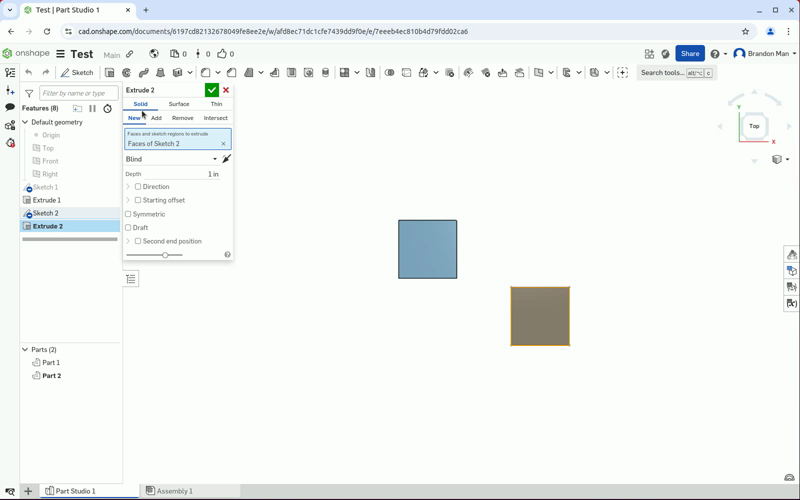
mouse_move(137, 120)
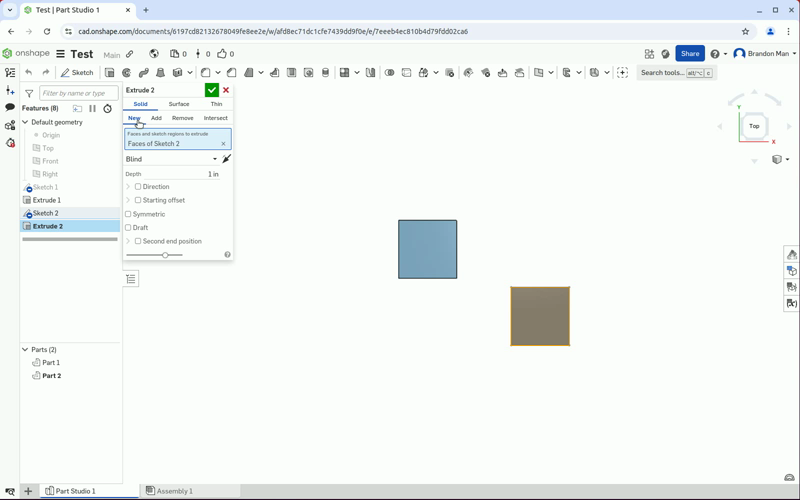
click(137, 120)
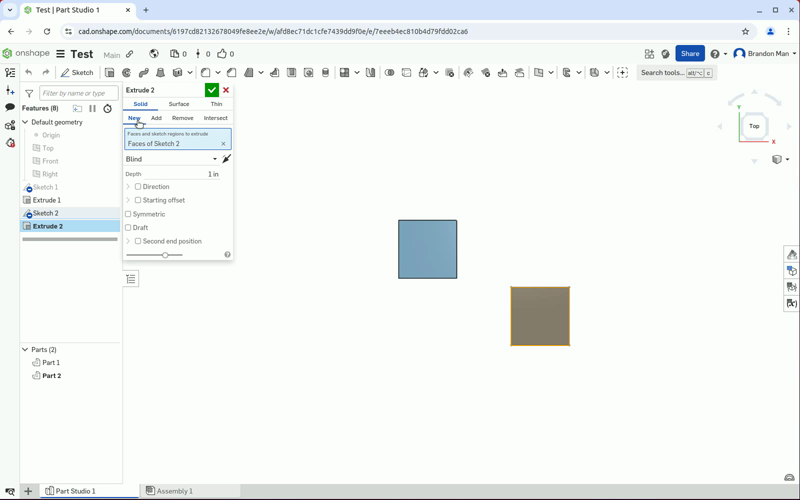
key(tab, 4)
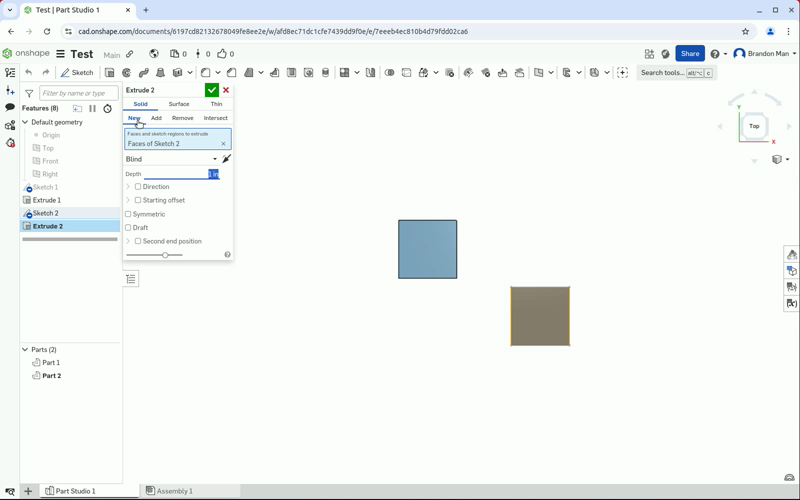
text(-1.926)
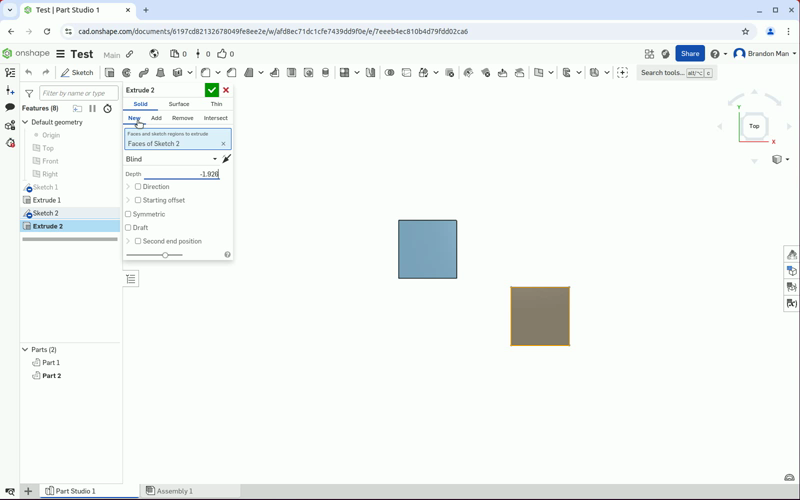
key(enter)
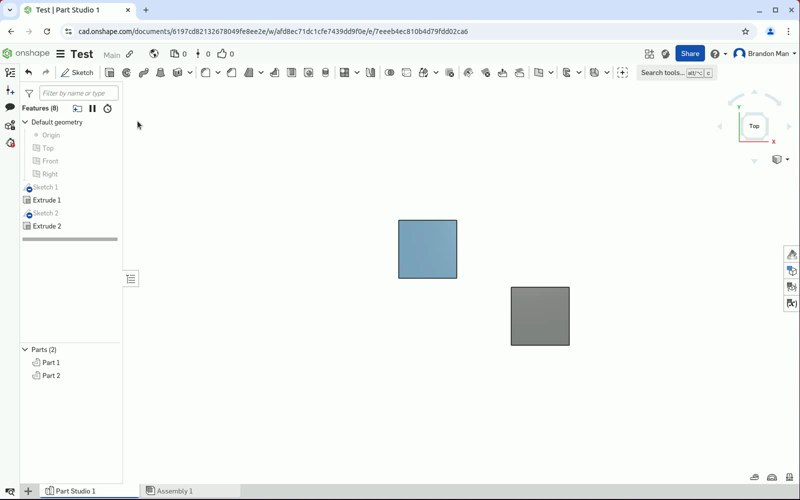
key(shift+h)
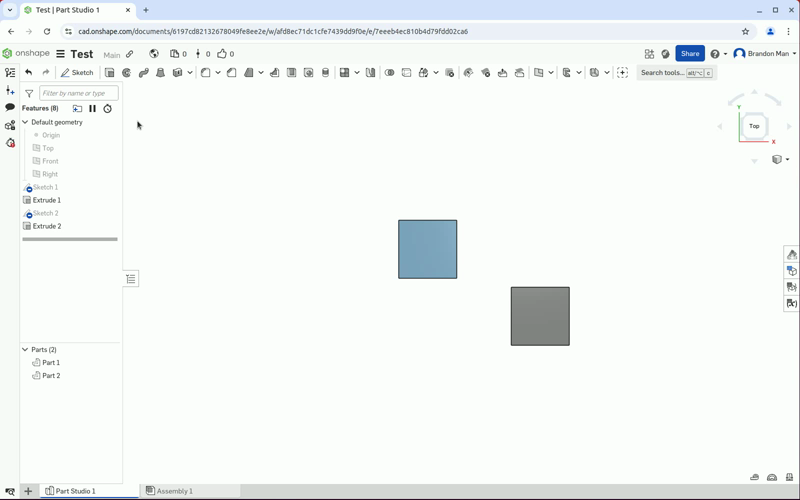
key(shift+h)
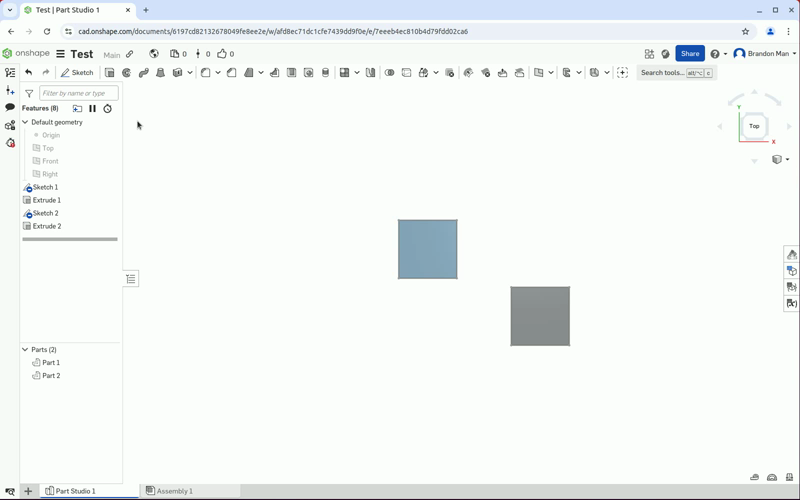
key(shift+7)
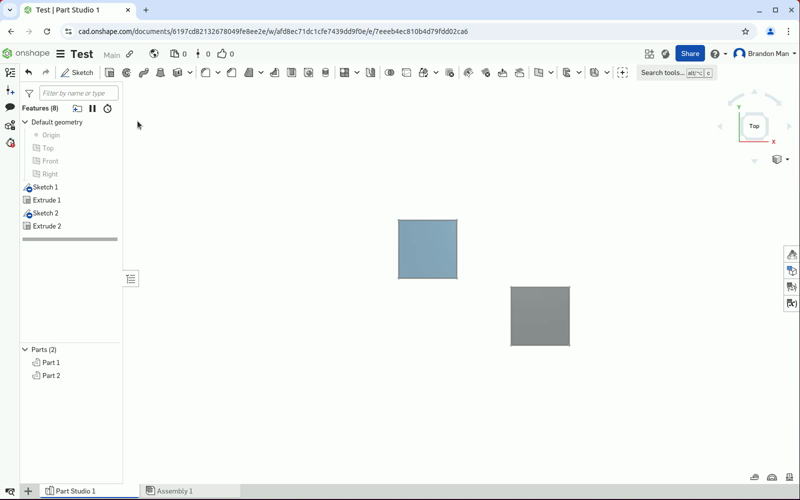
key(up, 3)
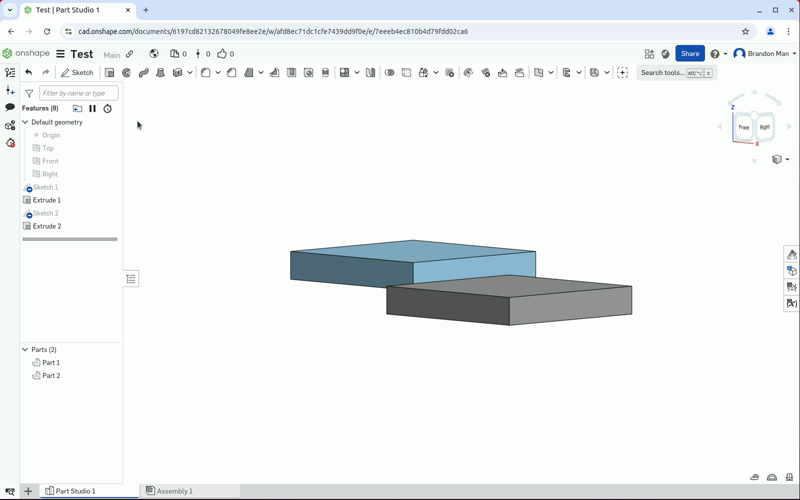
key(left, 3)
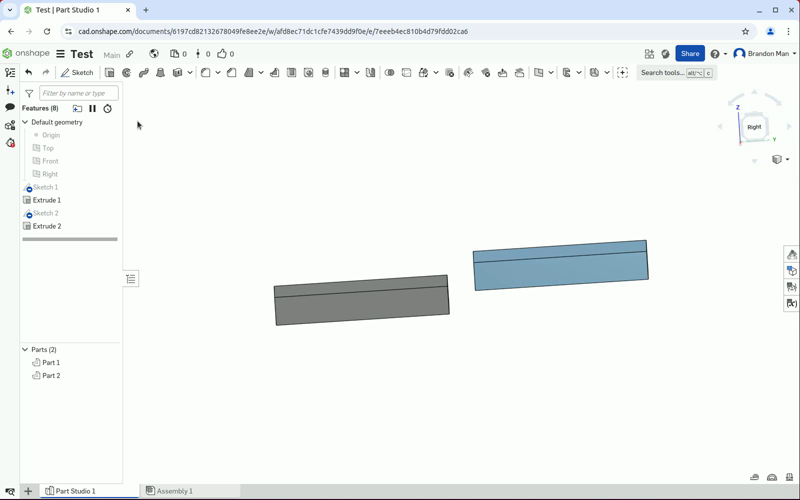
key(right, 3)
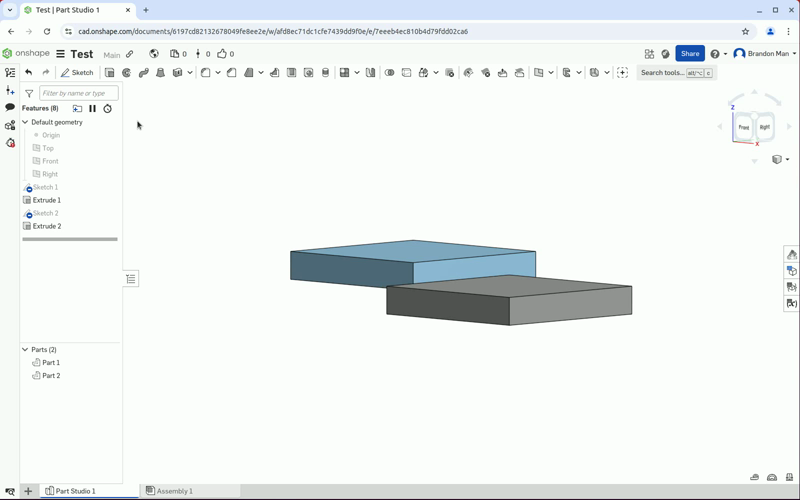
key(down, 3)
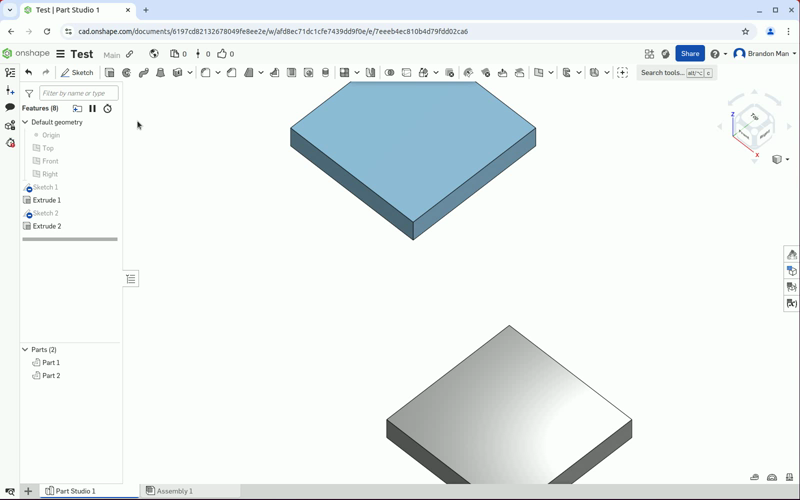
mouse_move(73, 189)
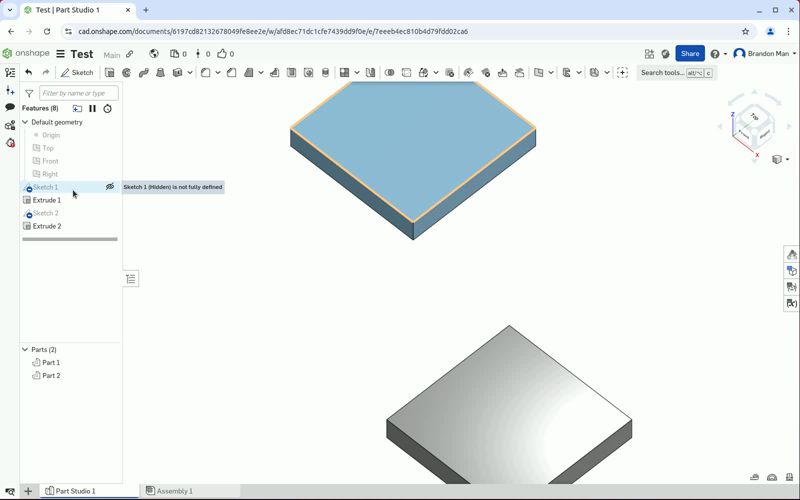
click(73, 189)